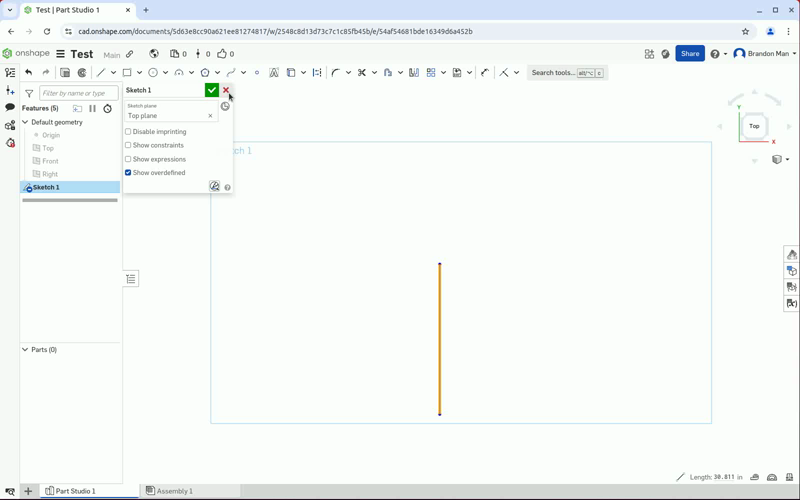
key(shift+h)
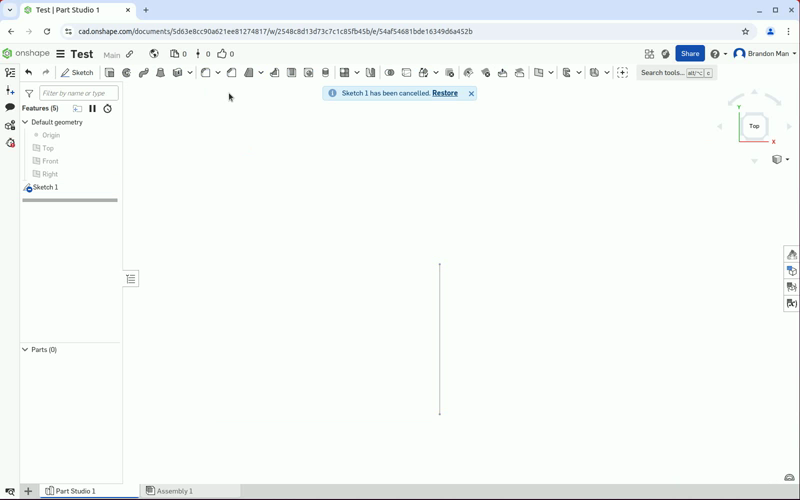
key(shift+s)
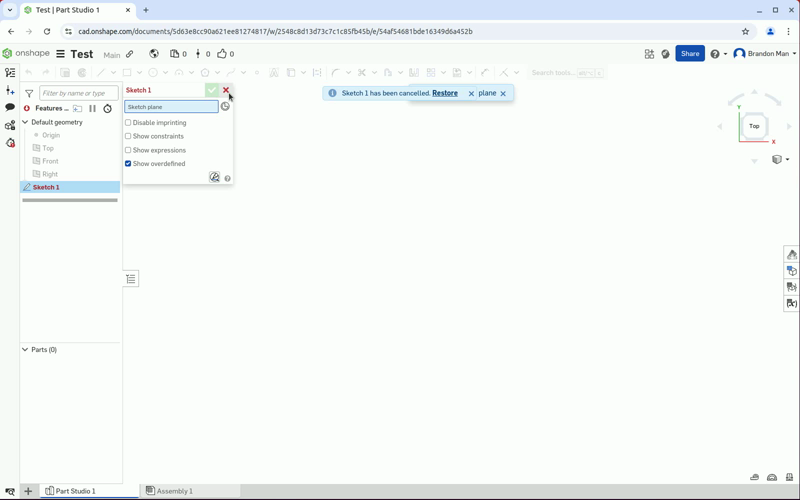
mouse_move(73, 150)
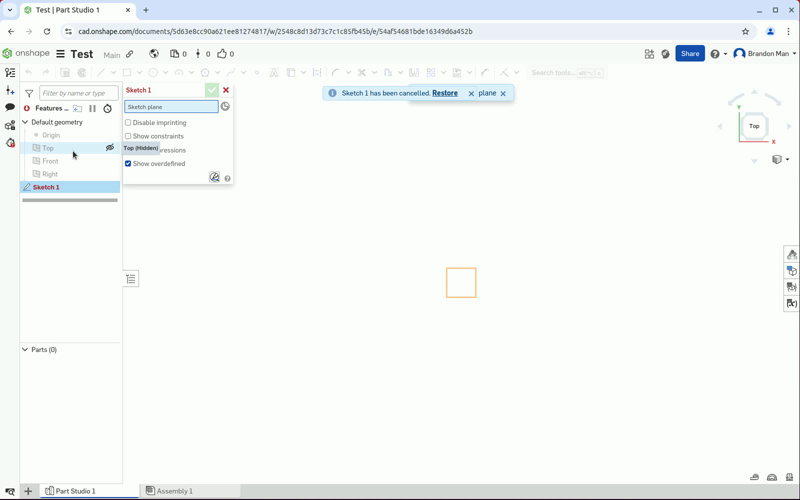
click(73, 150)
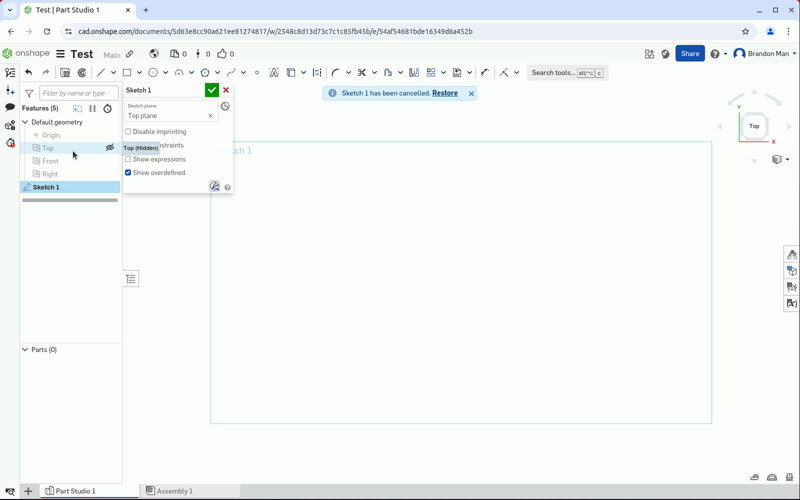
mouse_move(73, 352)
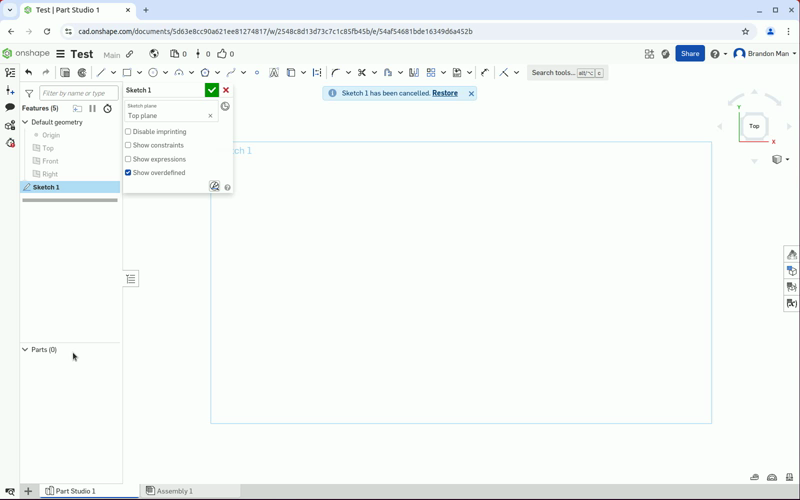
key(y)
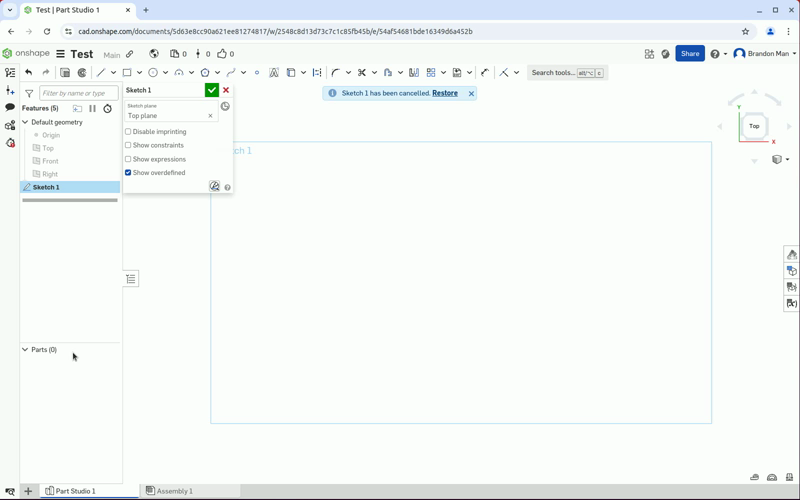
key(l)
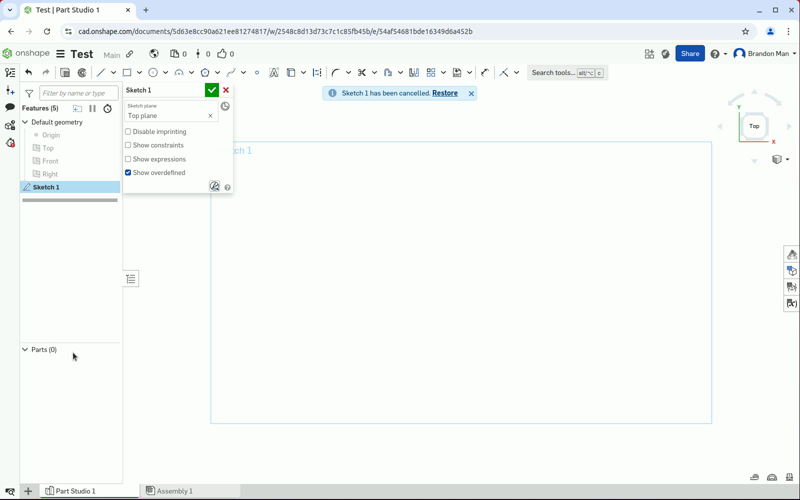
key_down(shift)
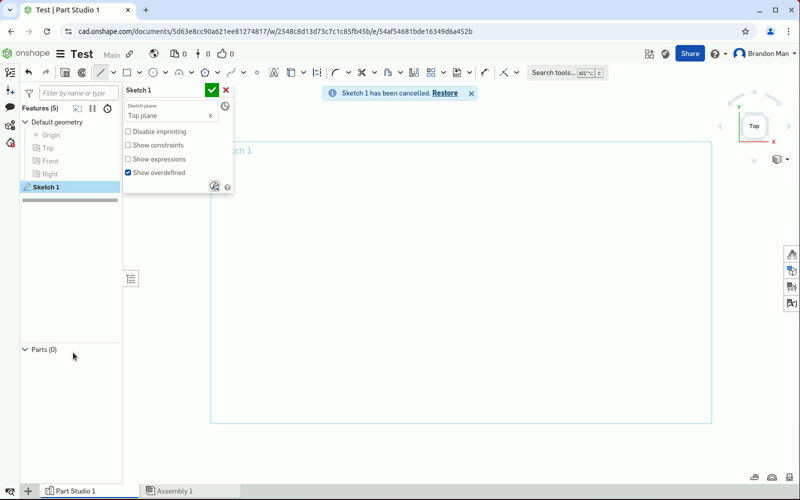
mouse_move(460, 282)
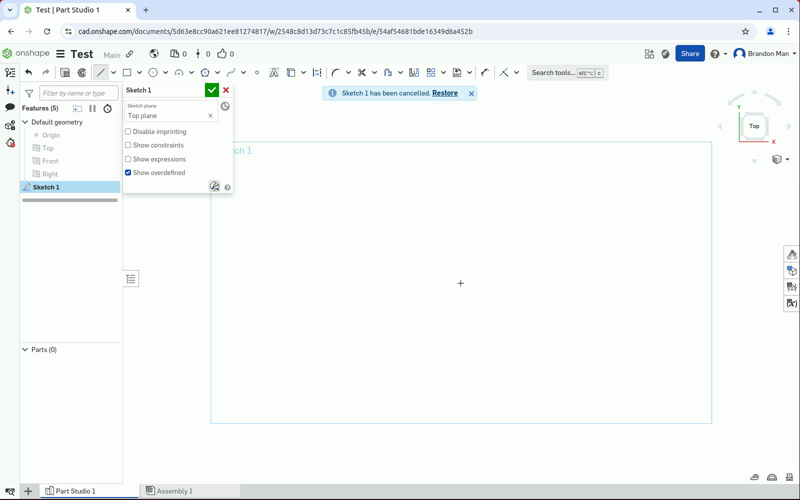
click(460, 282)
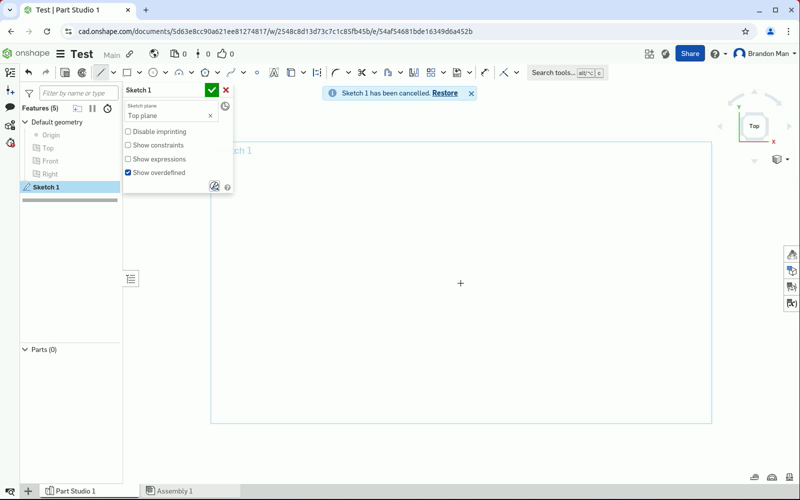
key_up(shift)
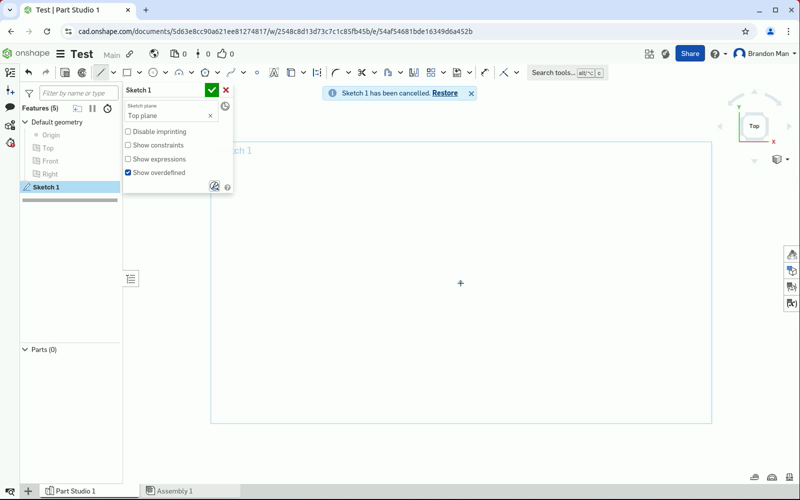
key_down(shift)
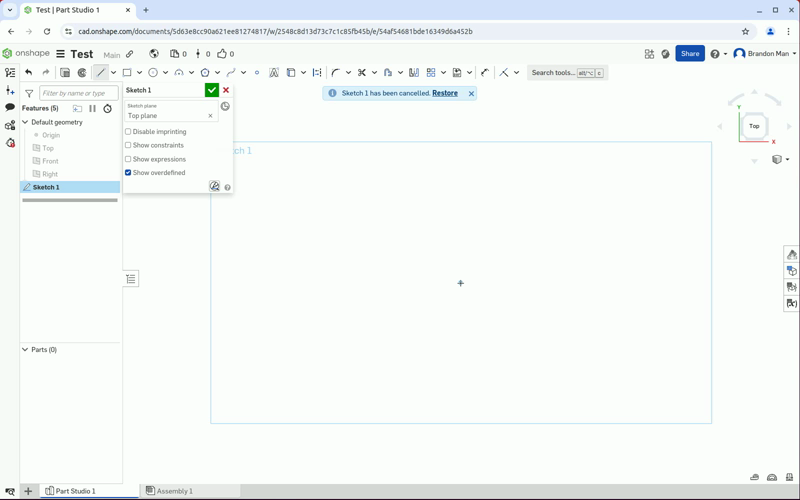
mouse_move(573, 282)
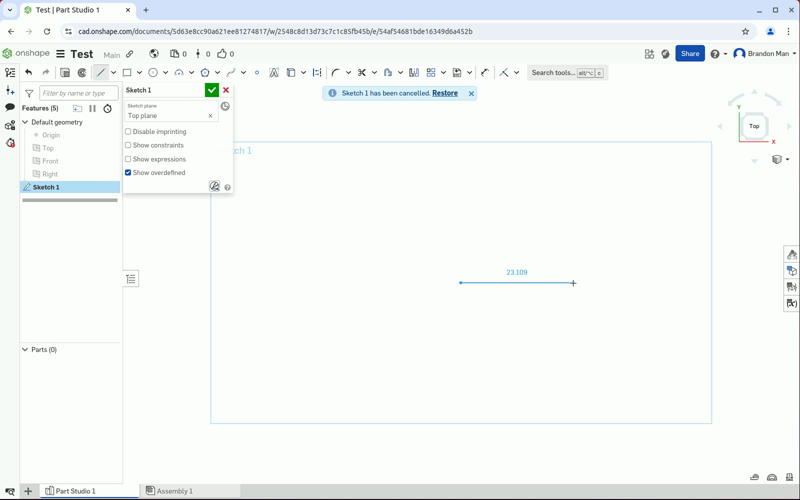
click(573, 282)
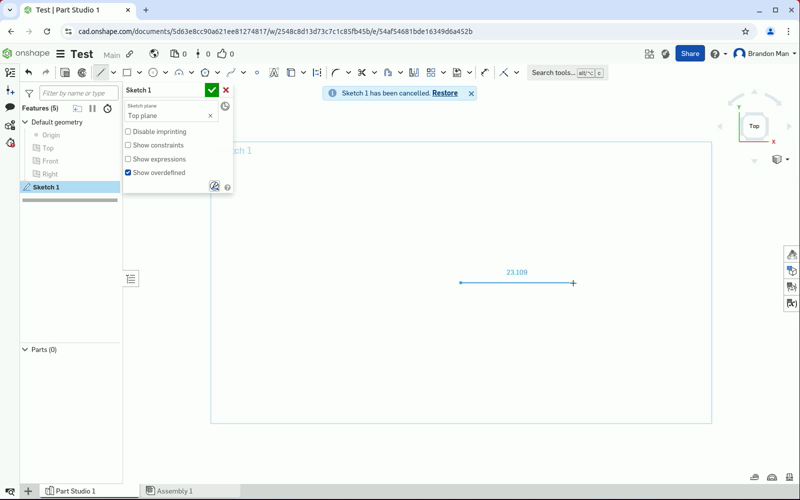
key_up(shift)
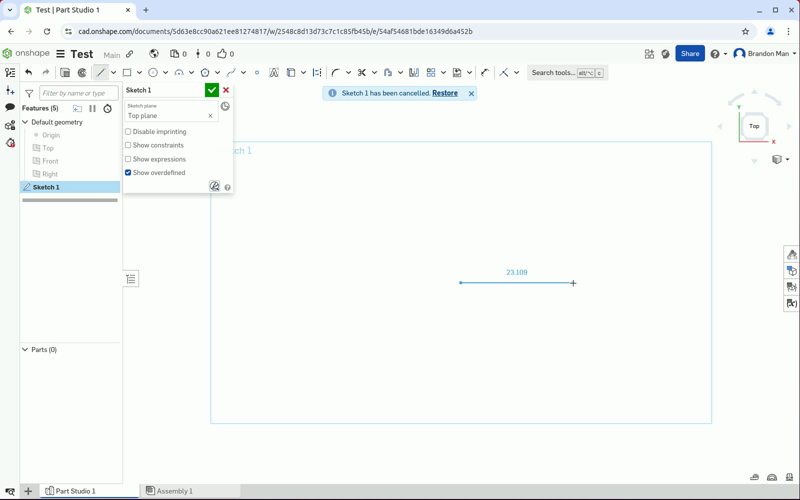
key_down(shift)
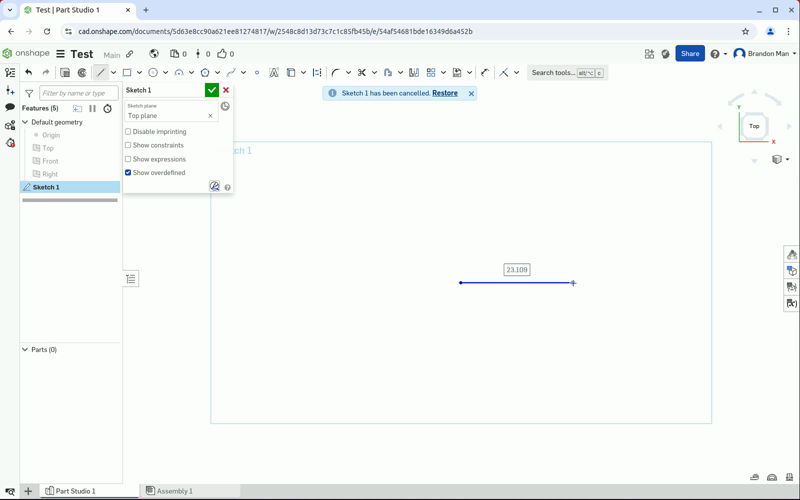
mouse_move(516, 237)
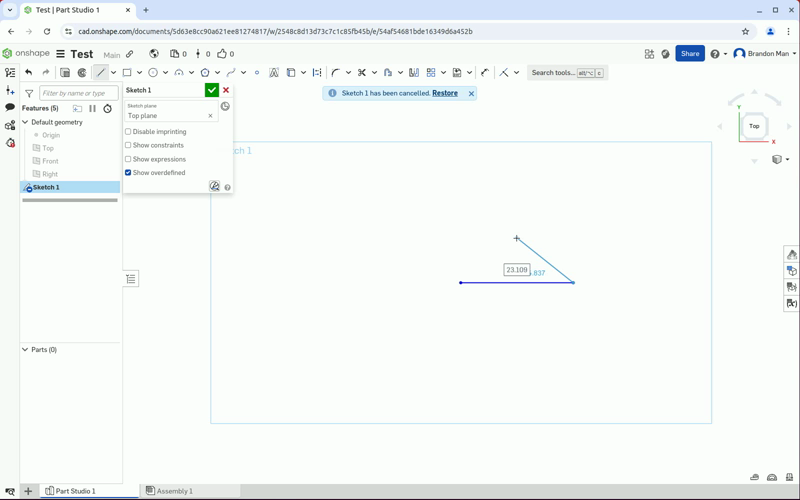
click(516, 237)
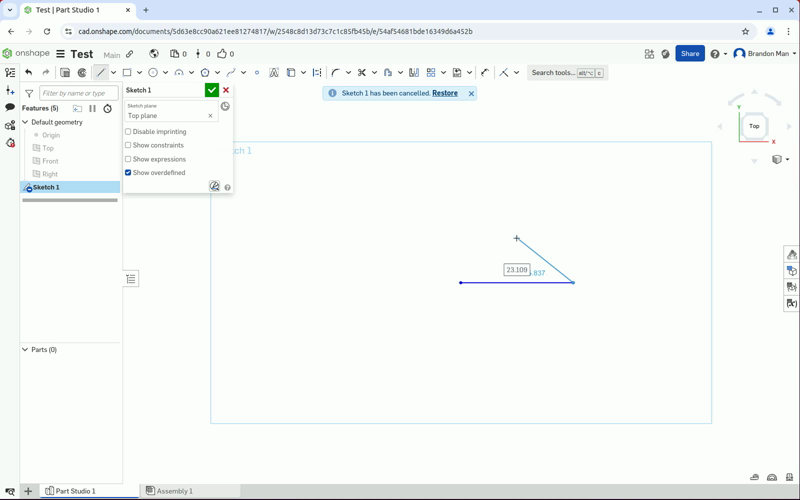
key_up(shift)
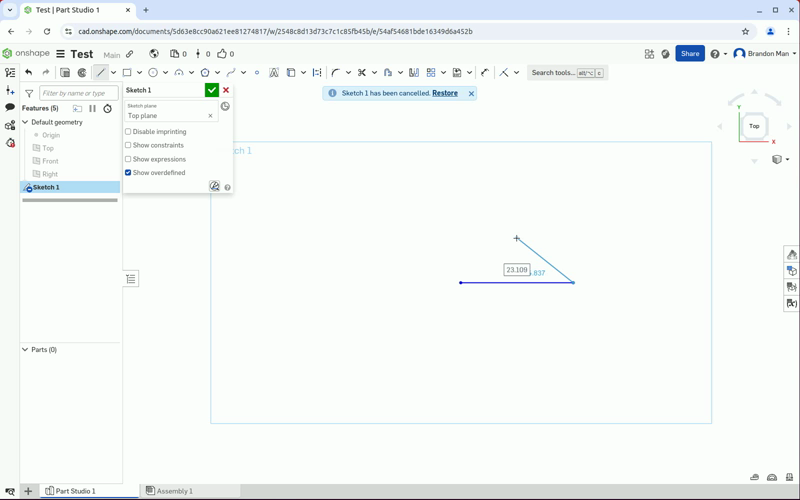
key_down(shift)
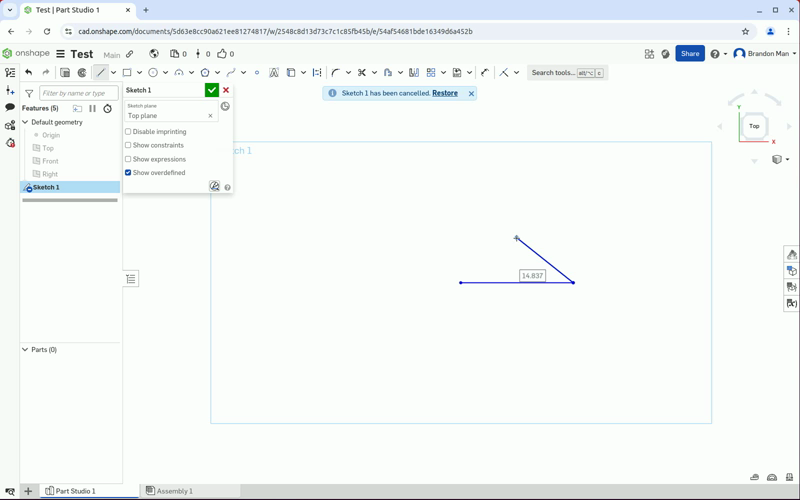
mouse_move(460, 282)
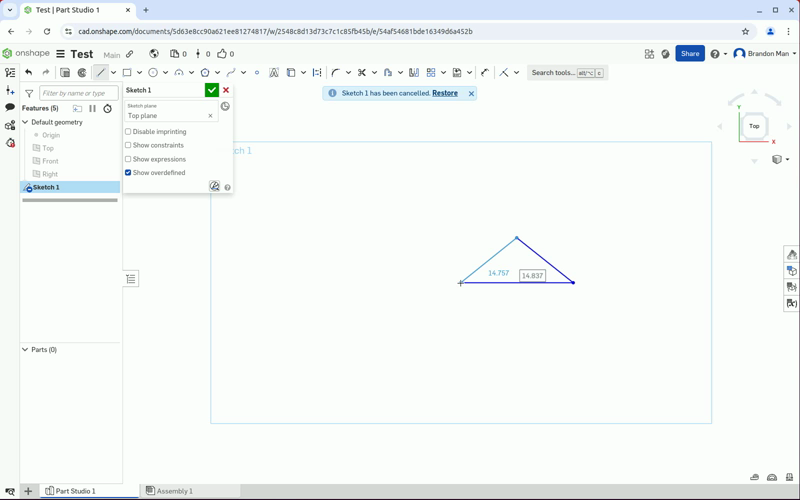
key_up(shift)
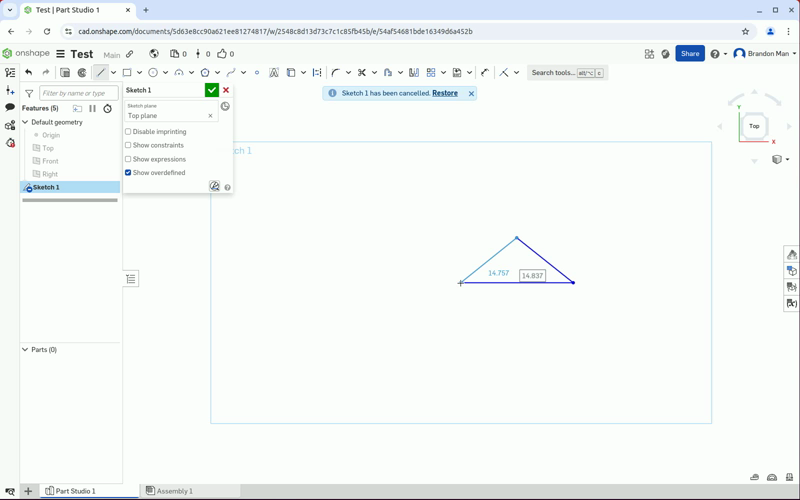
click(460, 282)
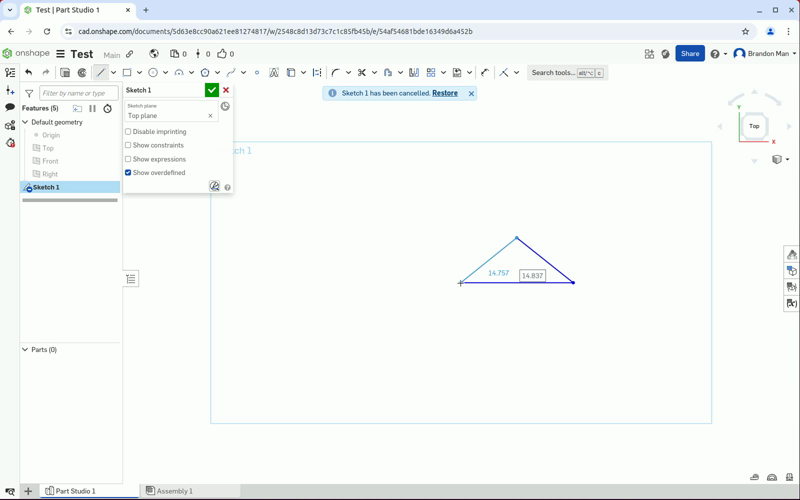
key(esc)
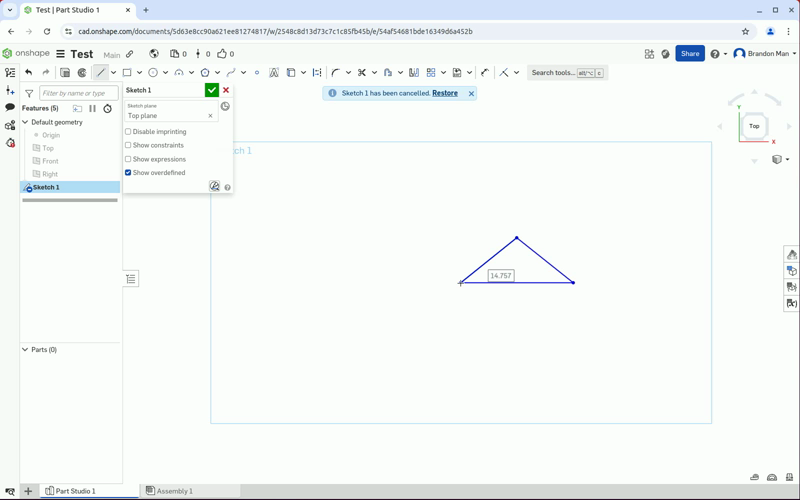
mouse_move(484, 266)
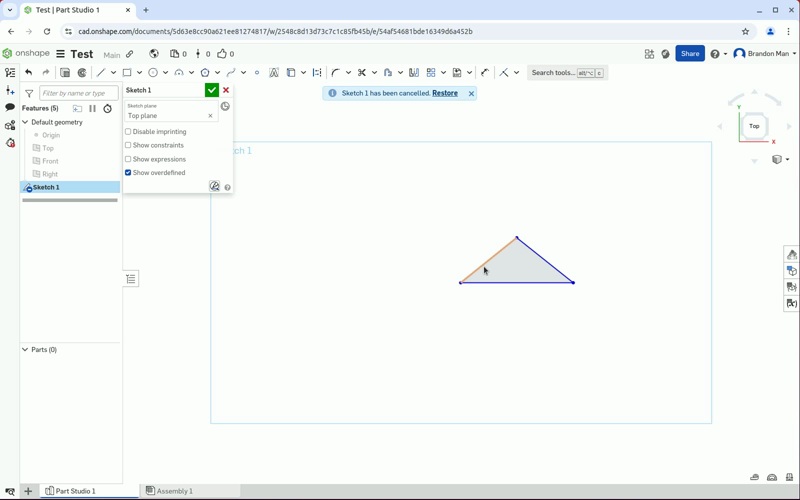
click(484, 266)
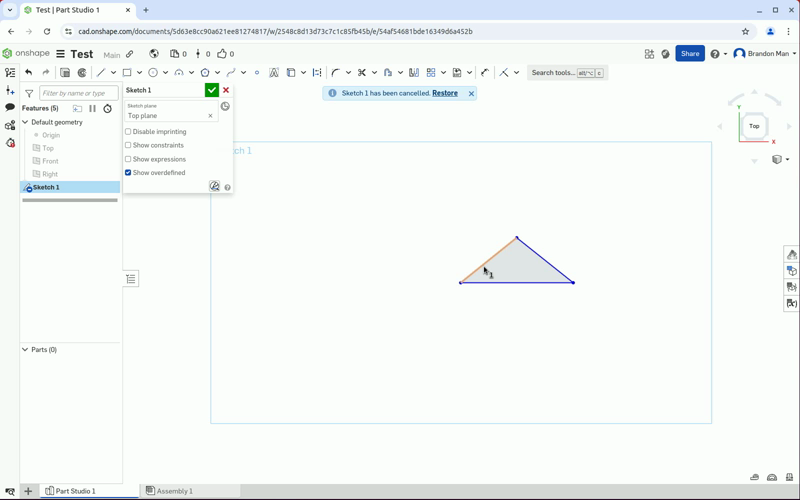
mouse_move(73, 352)
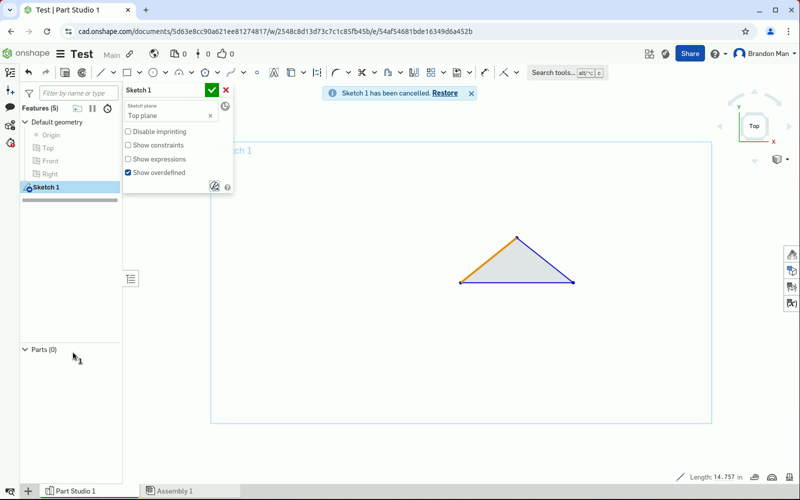
key(shift+y)
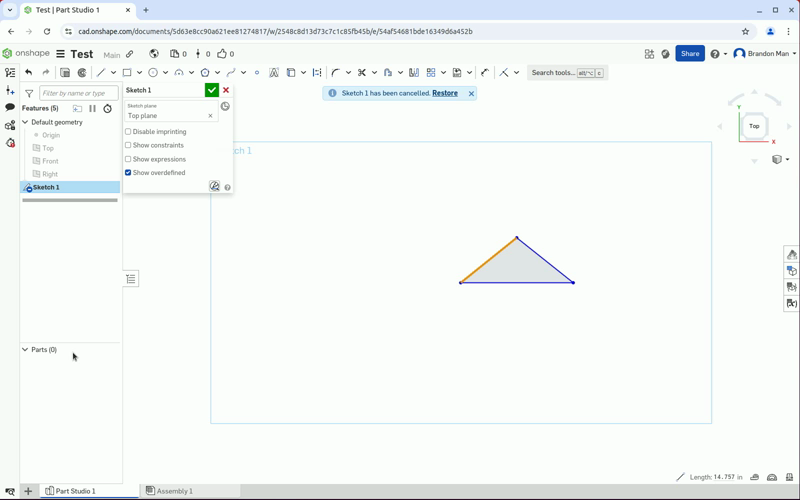
key(shift+e)
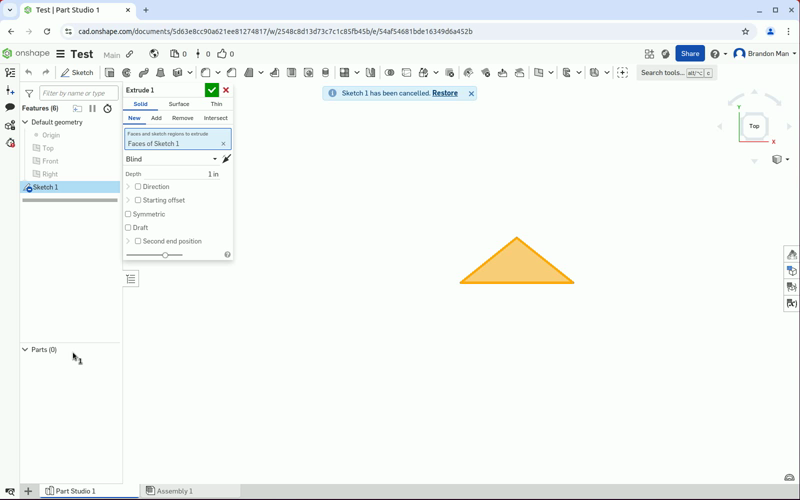
mouse_move(143, 106)
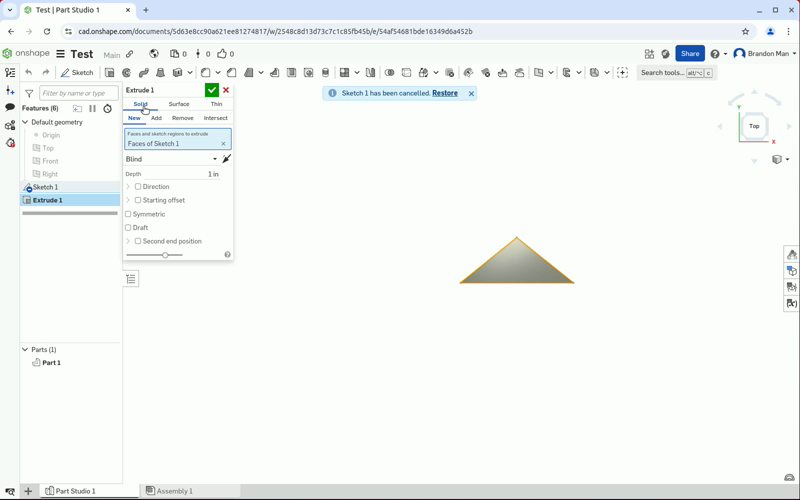
click(143, 106)
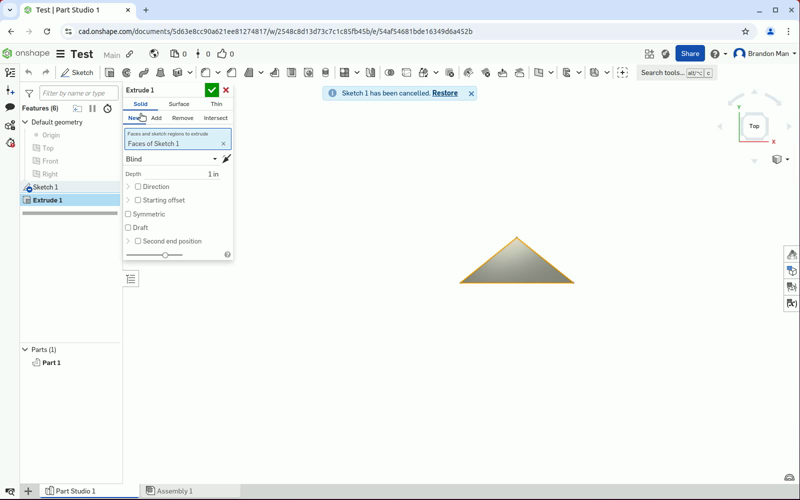
mouse_move(137, 120)
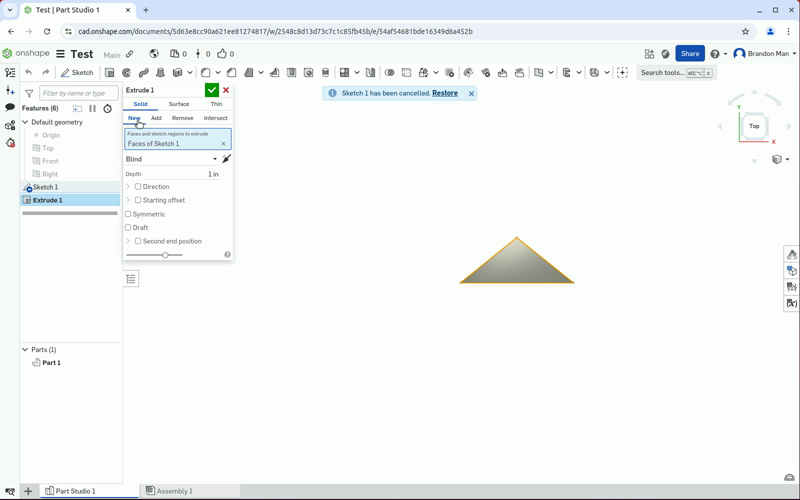
click(137, 120)
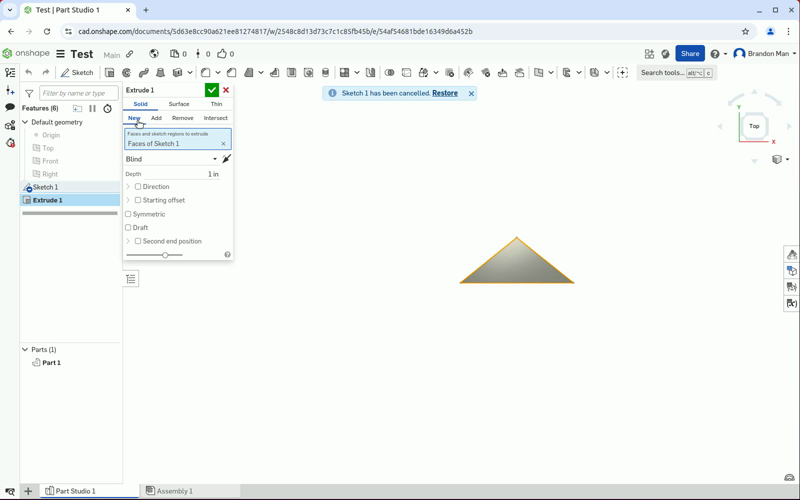
key(tab, 4)
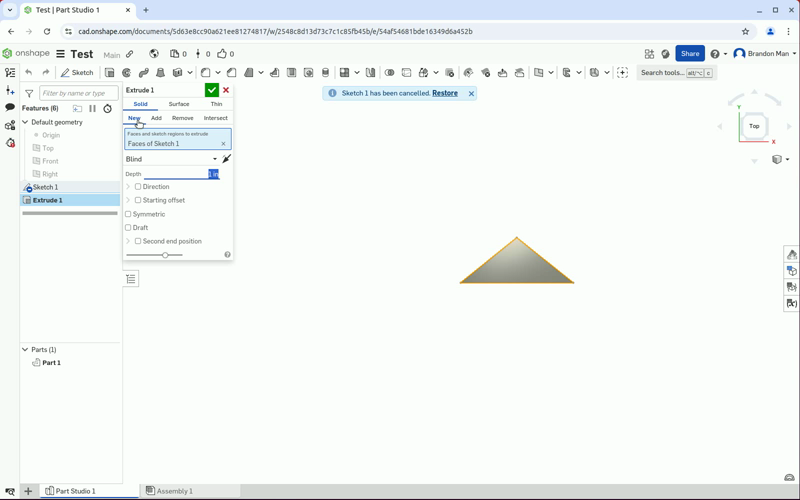
text(23.108)
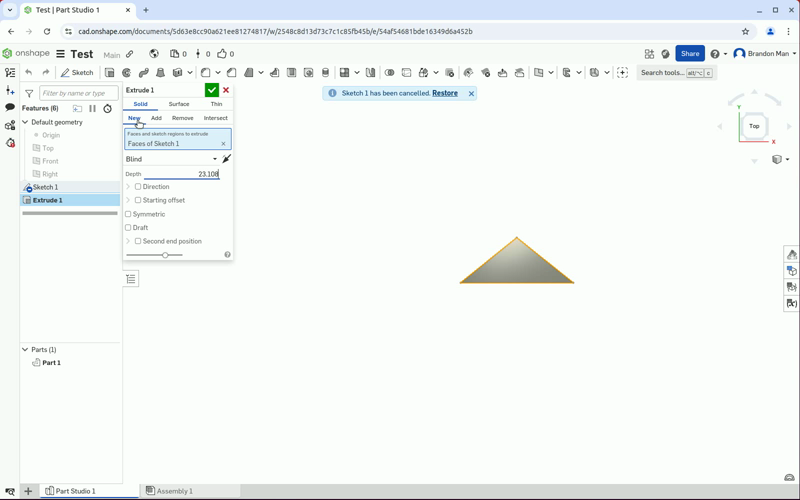
key(enter)
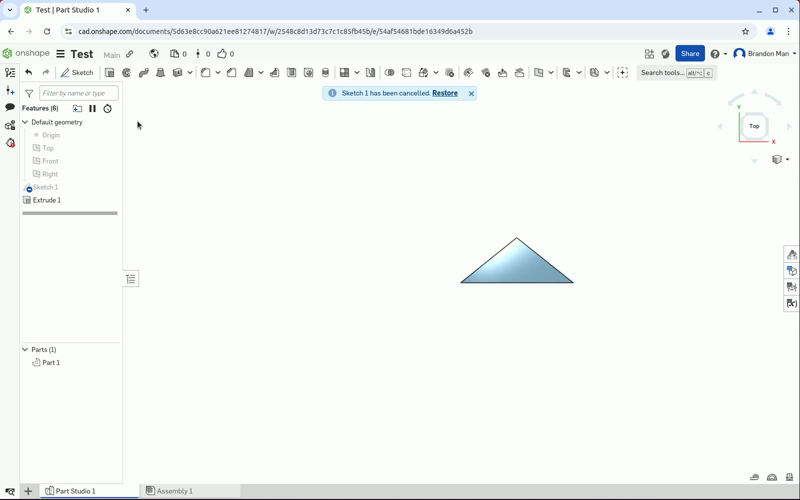
key(shift+h)
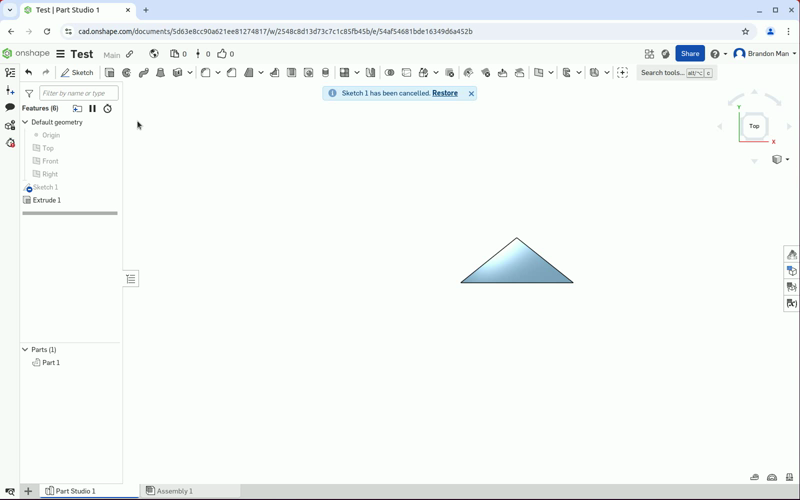
key(shift+h)
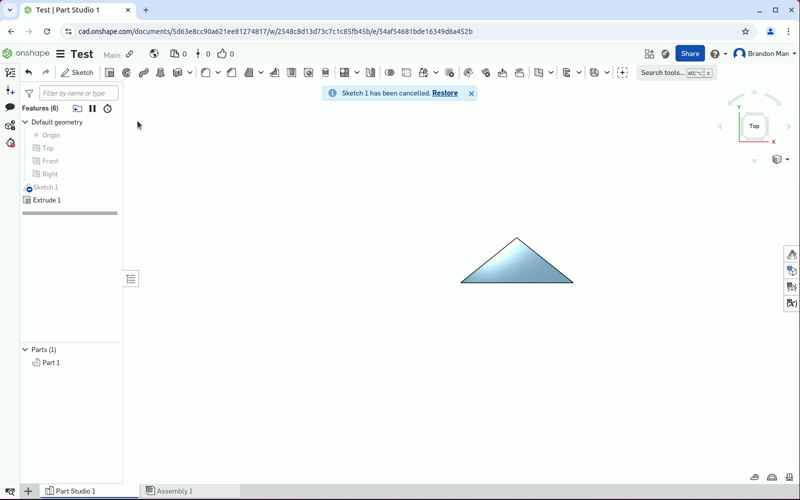
mouse_move(73, 189)
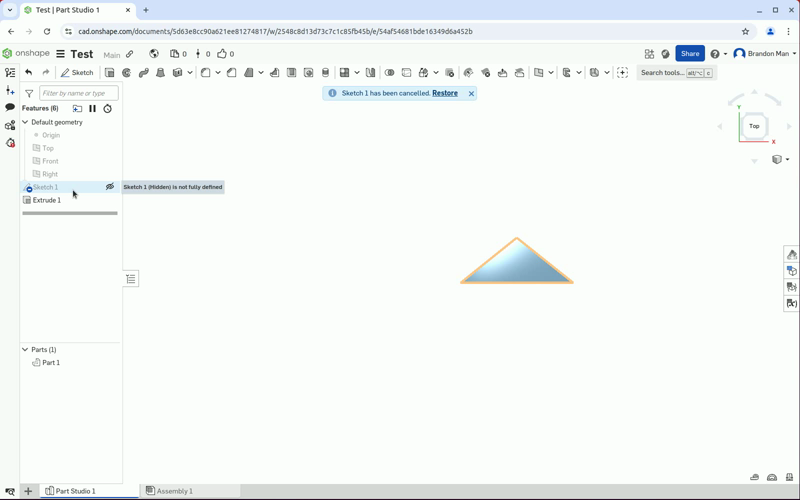
click(73, 189)
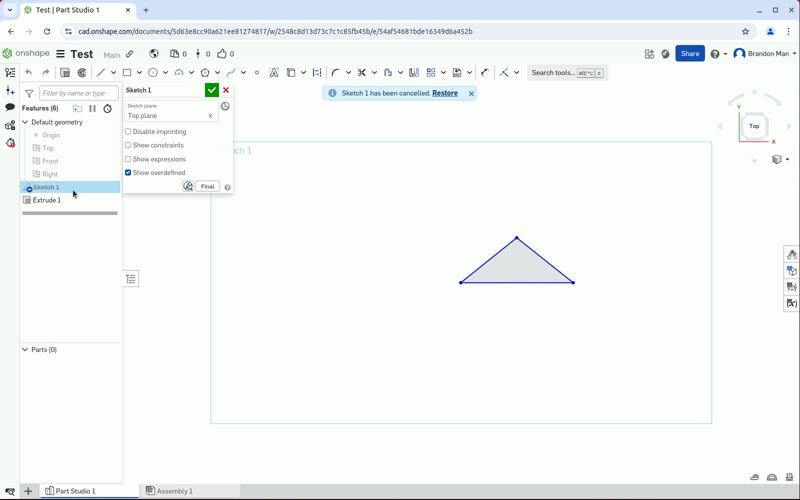
mouse_move(229, 92)
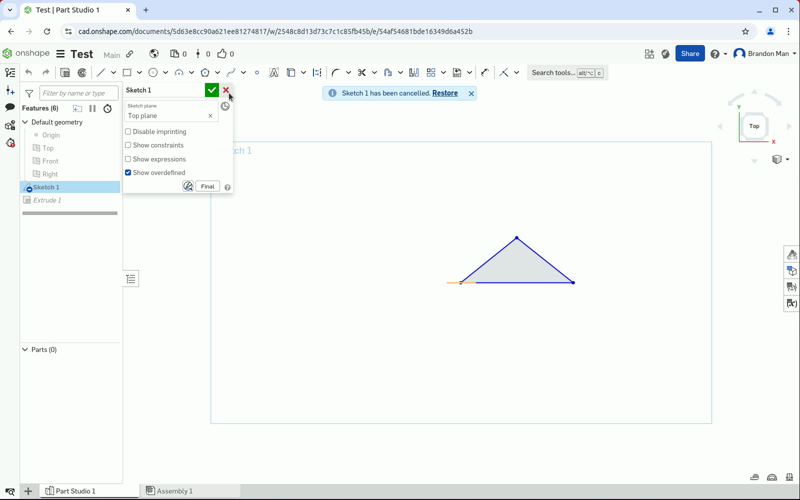
click(229, 92)
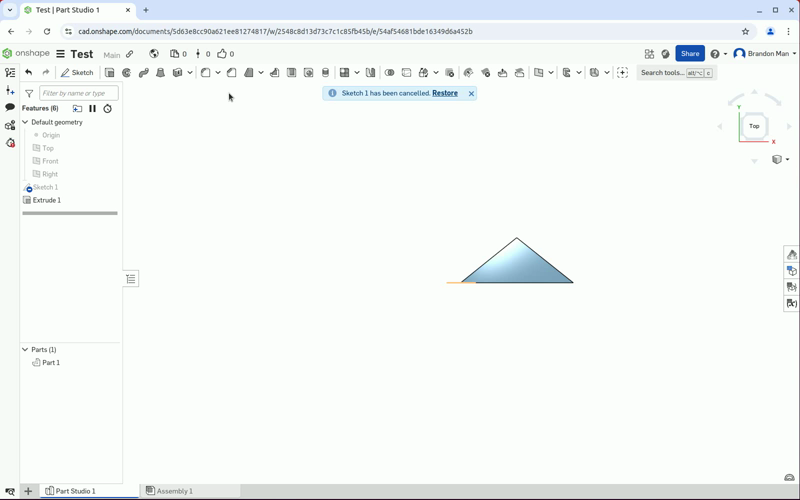
mouse_move(73, 352)
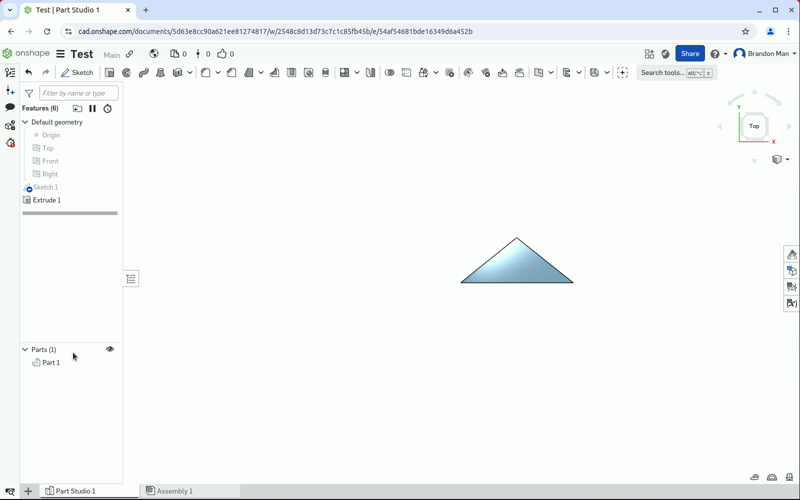
key(y)
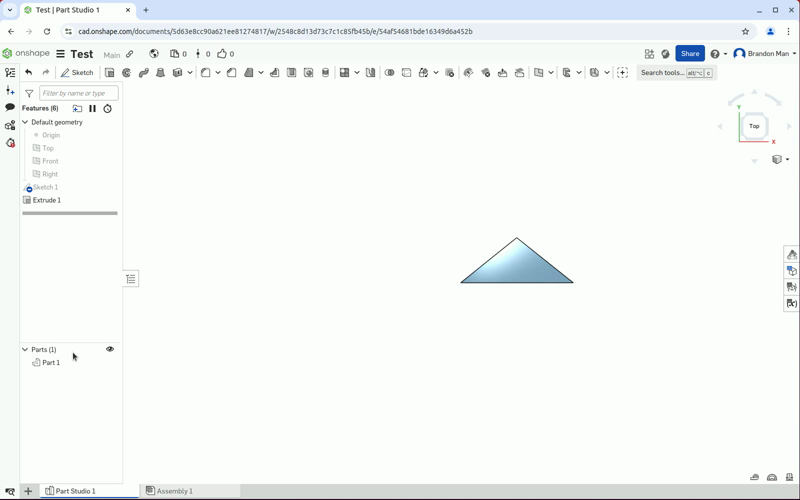
key(shift+p)
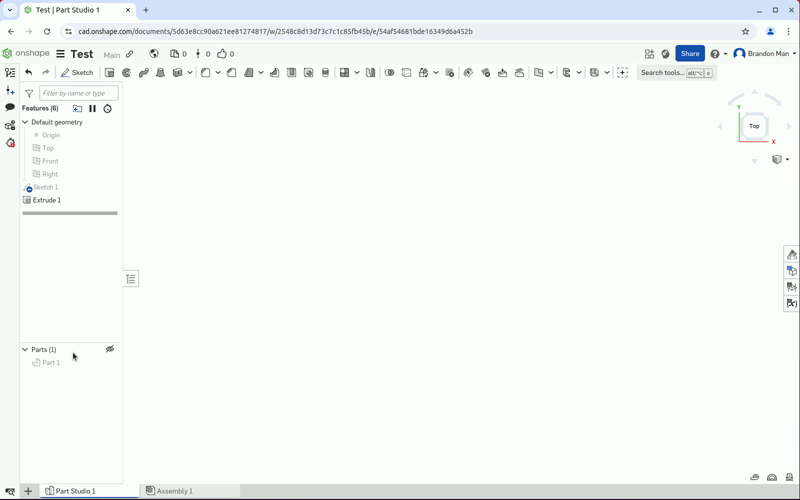
key(space)
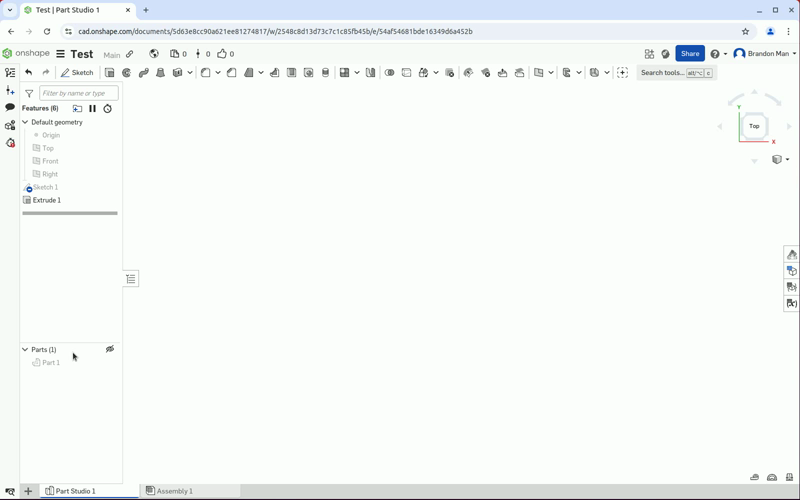
key_down(shift)
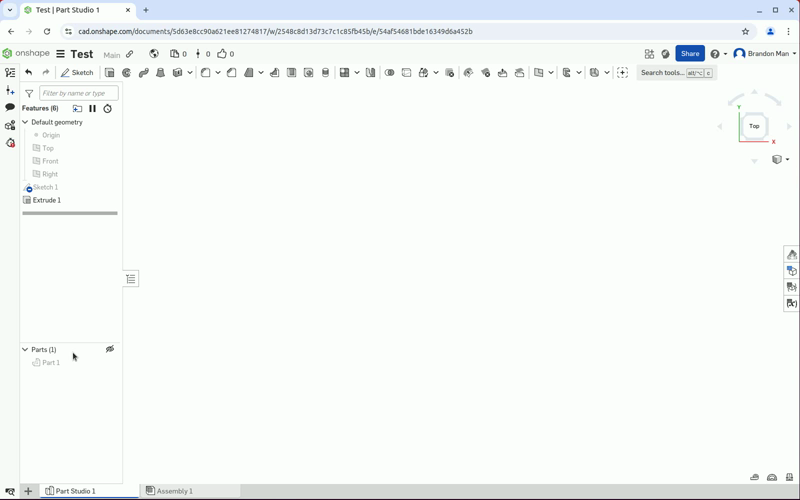
key(up)
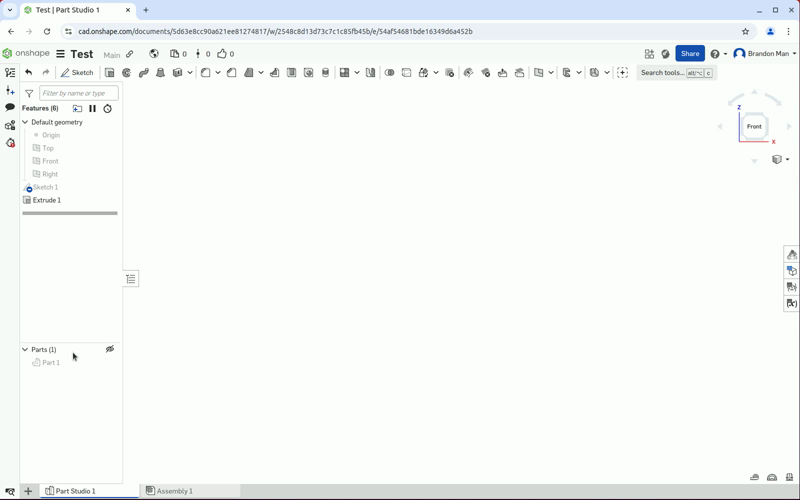
key_up(shift)
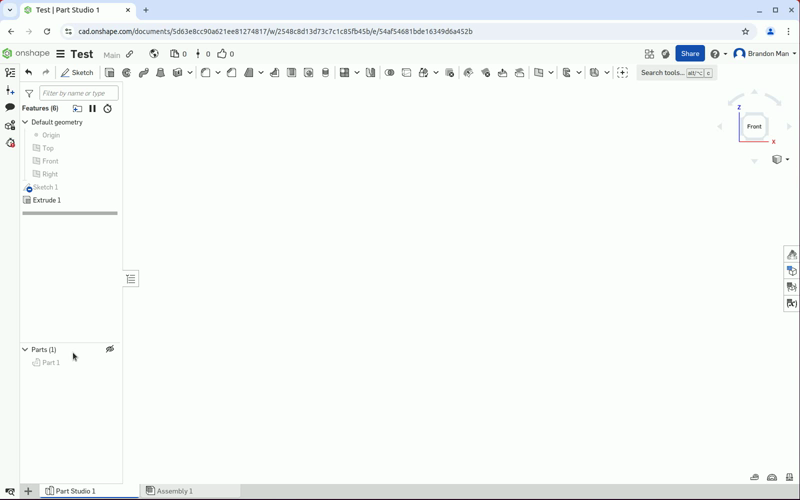
key(space)
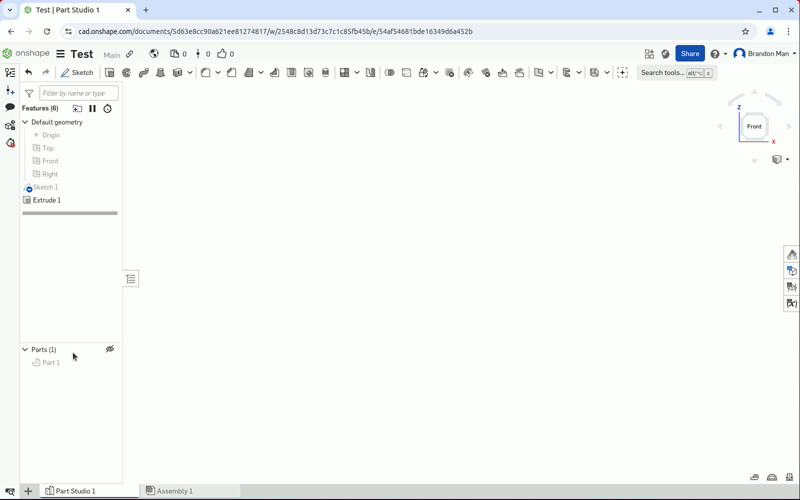
key_down(shift)
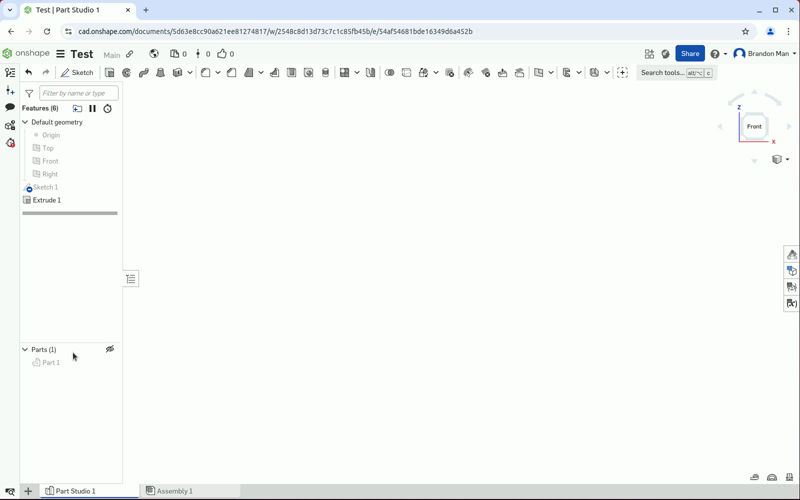
key(left)
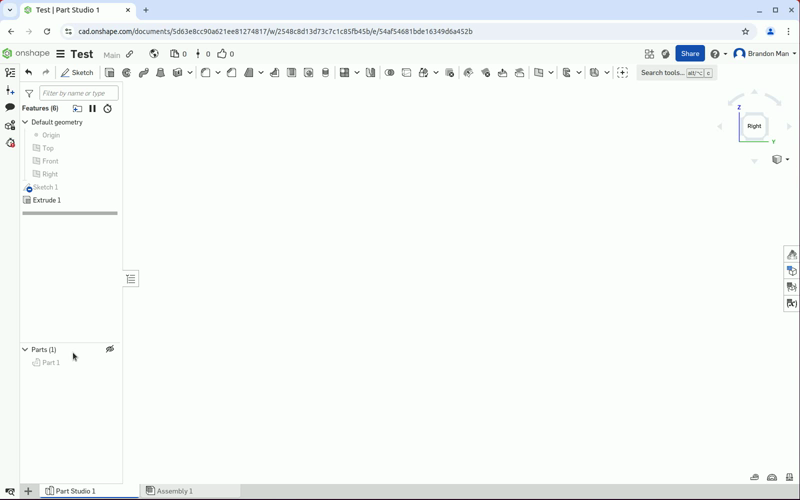
key_up(shift)
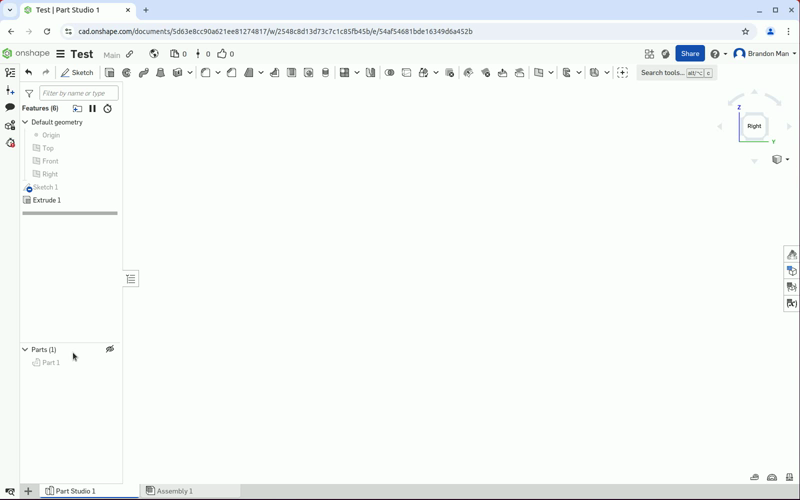
mouse_move(73, 352)
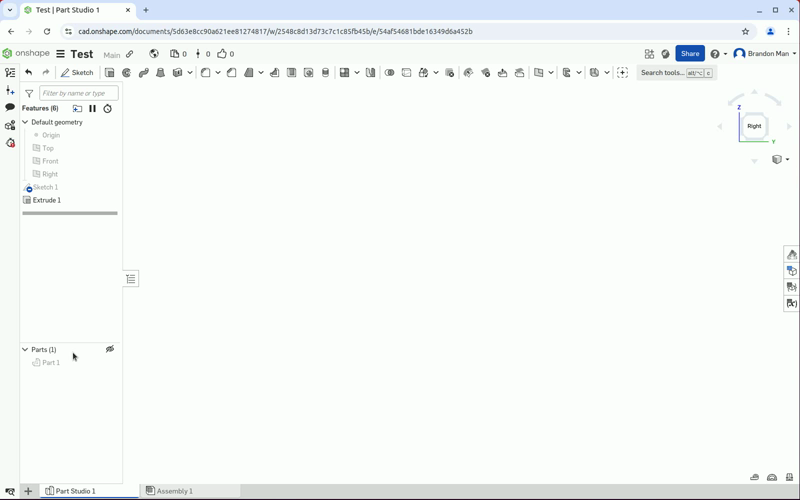
key(shift+y)
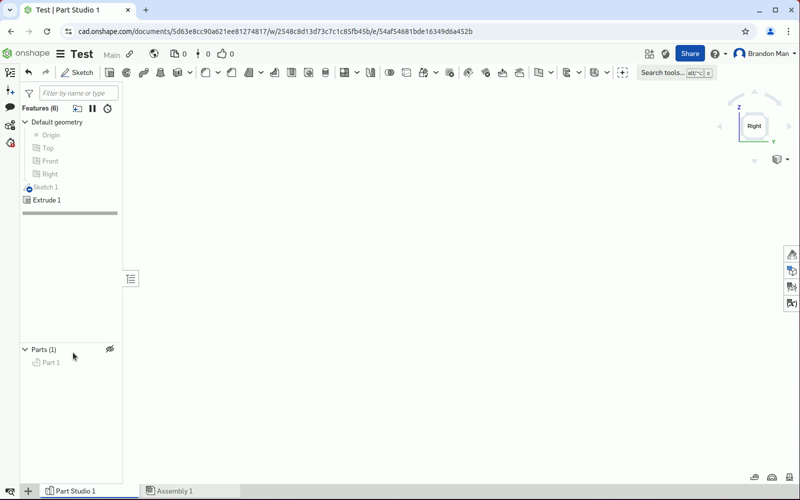
key(shift+s)
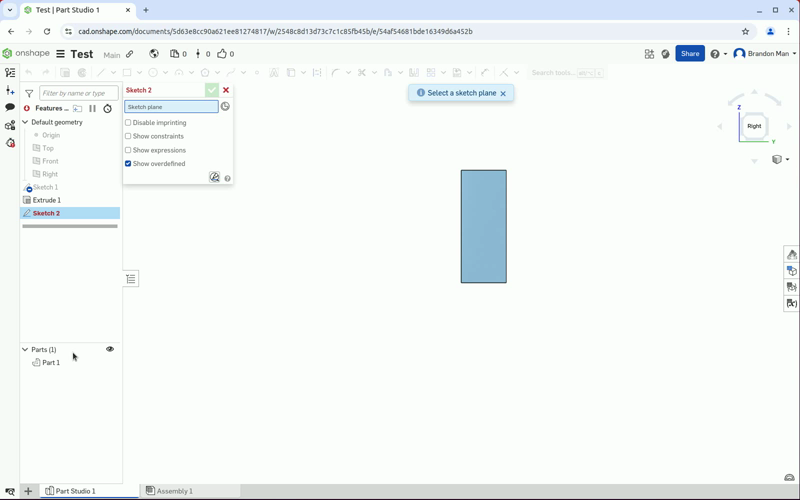
mouse_move(73, 176)
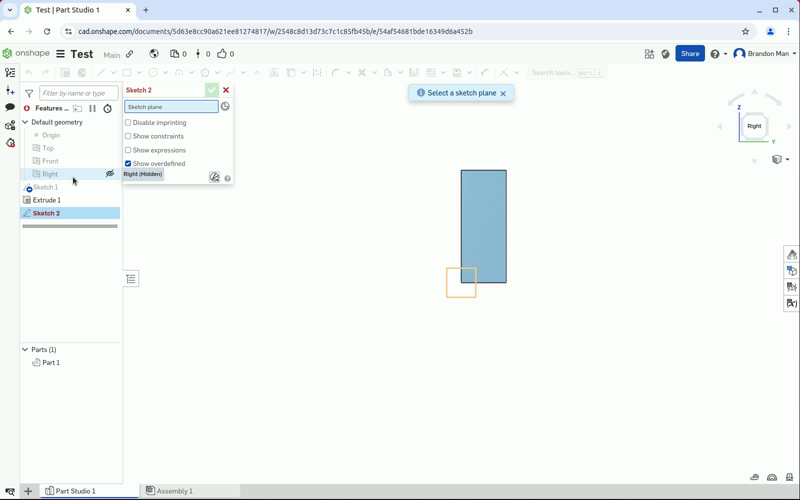
click(73, 176)
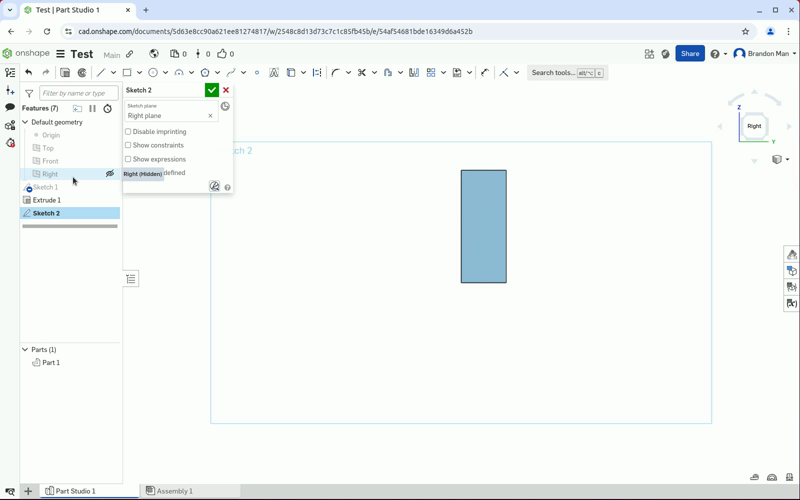
mouse_move(73, 352)
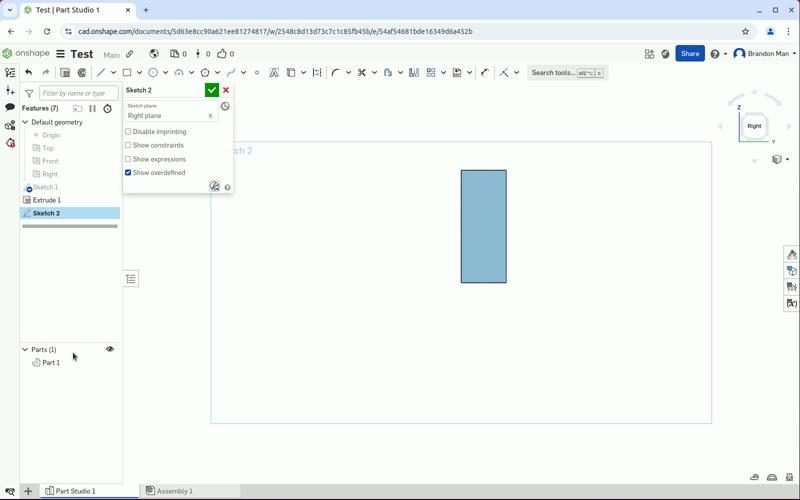
key(y)
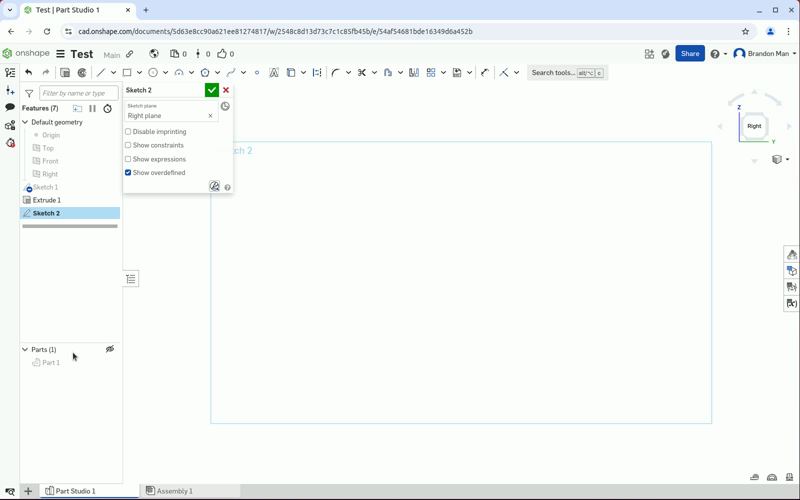
key(l)
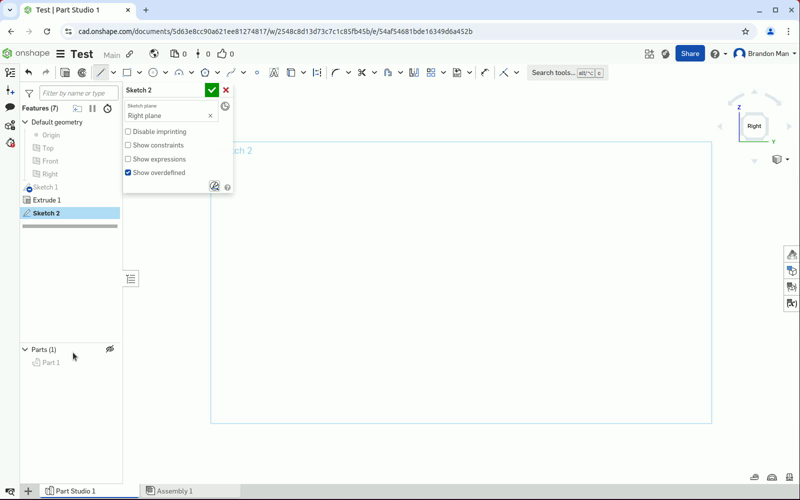
key_down(shift)
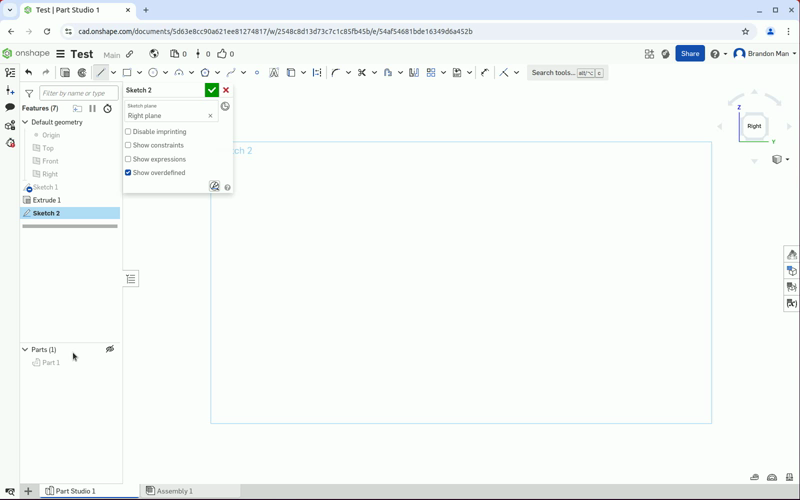
mouse_move(460, 282)
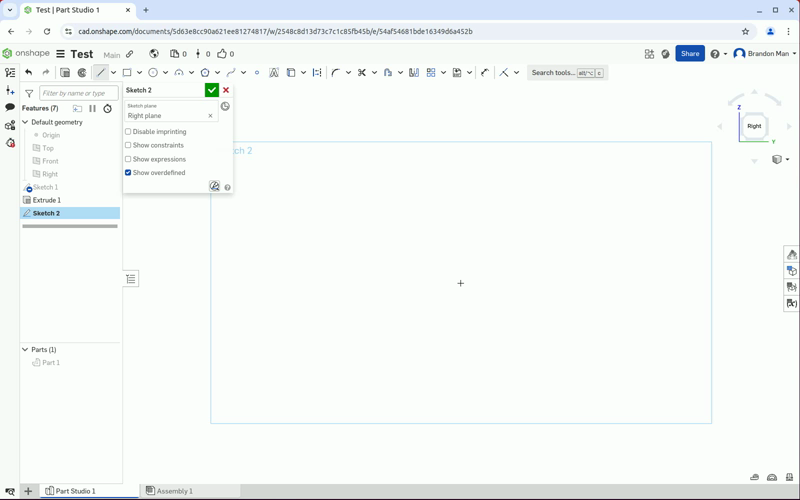
click(460, 282)
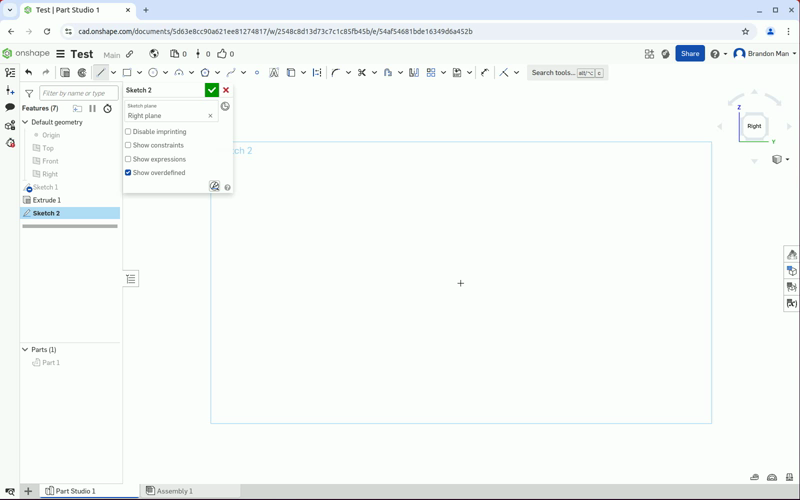
key_up(shift)
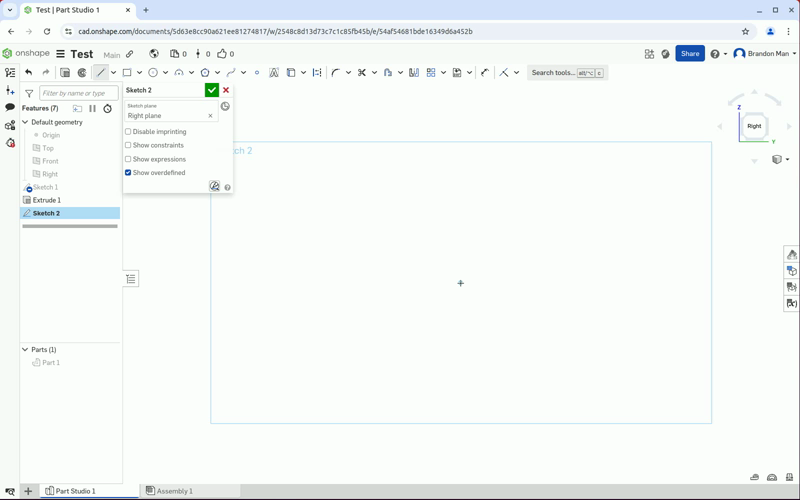
key_down(shift)
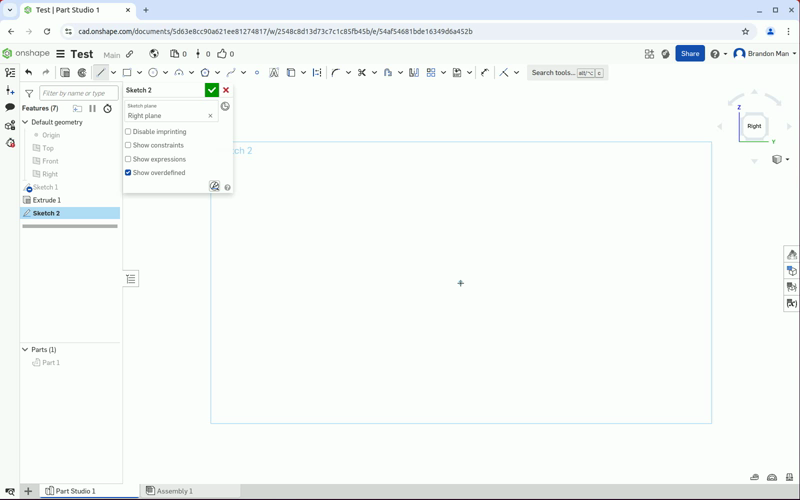
mouse_move(490, 282)
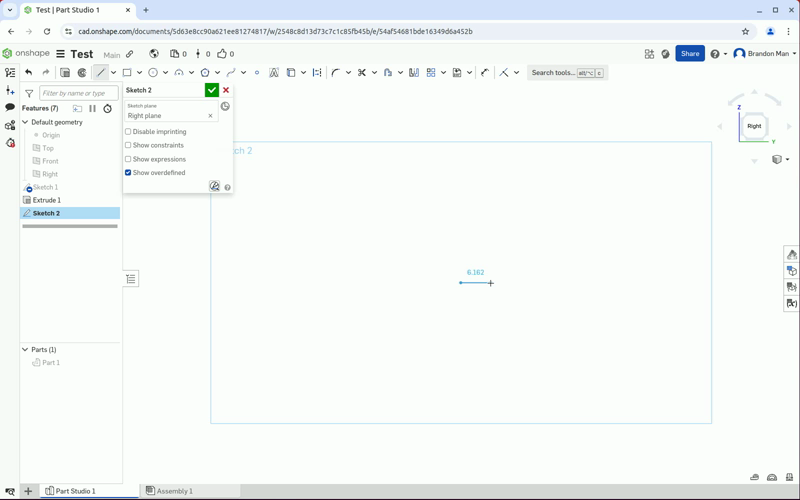
mouse_move(506, 282)
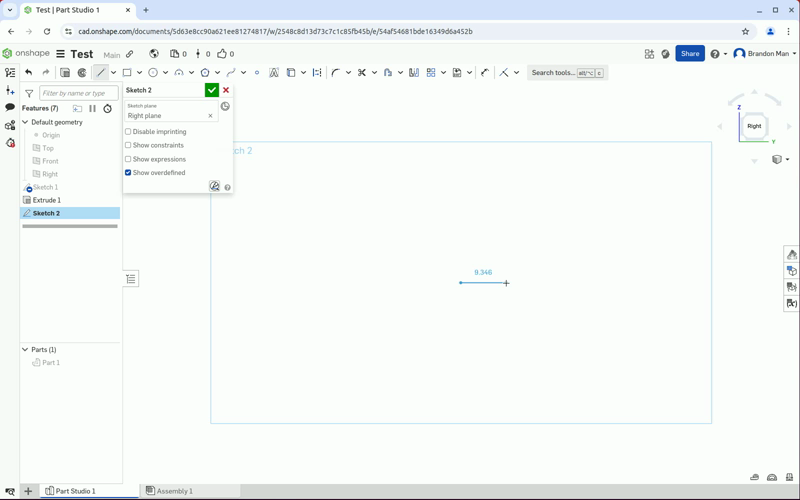
click(506, 282)
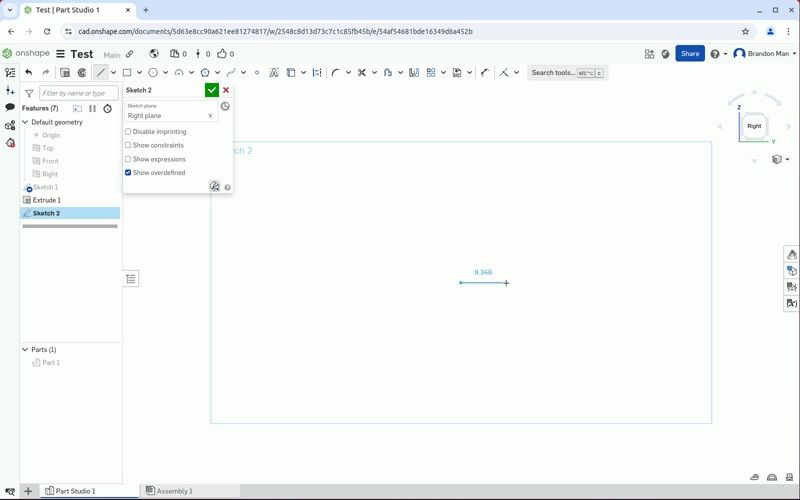
key_up(shift)
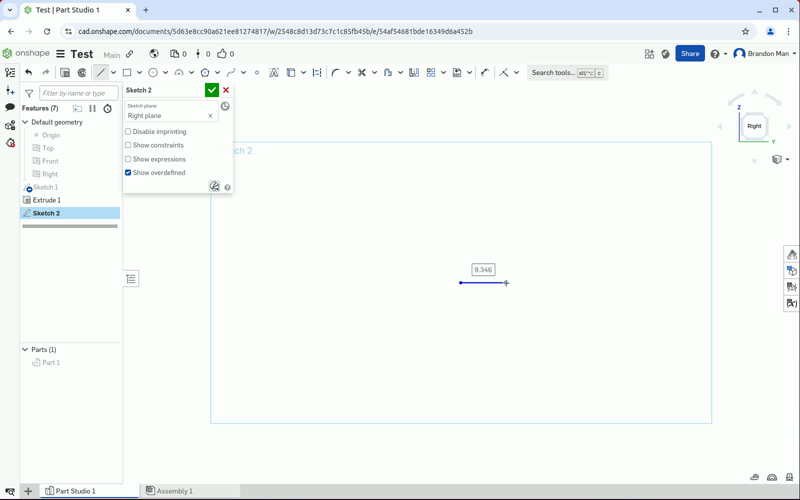
key_down(shift)
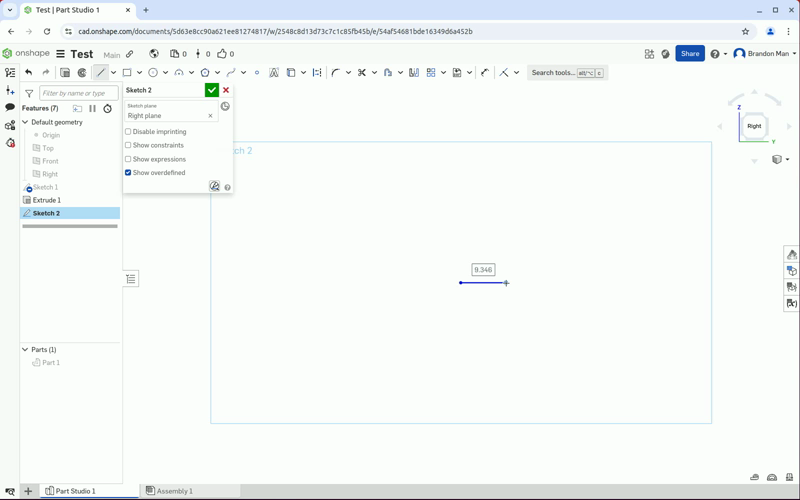
mouse_move(536, 282)
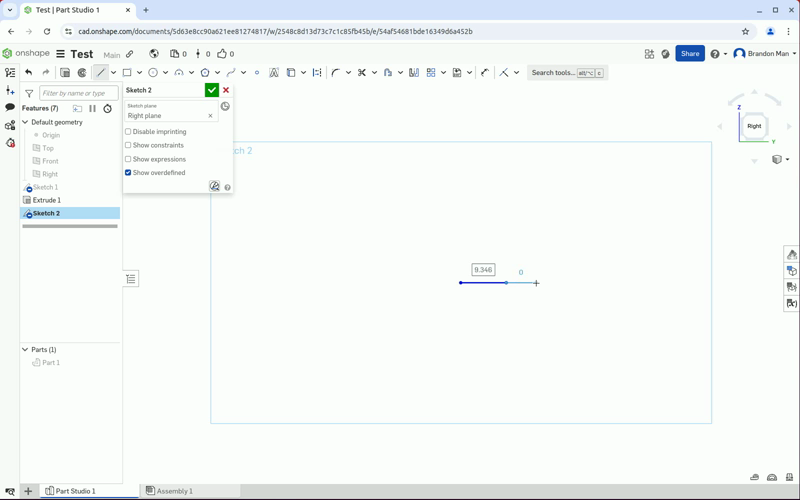
mouse_move(506, 226)
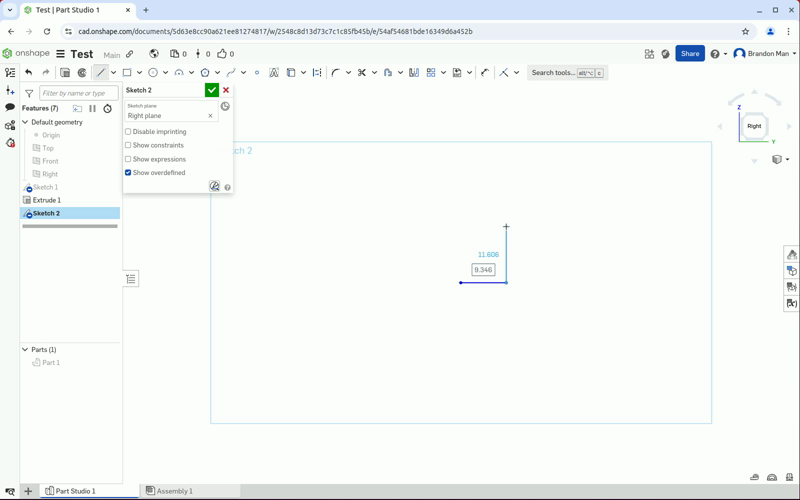
click(506, 226)
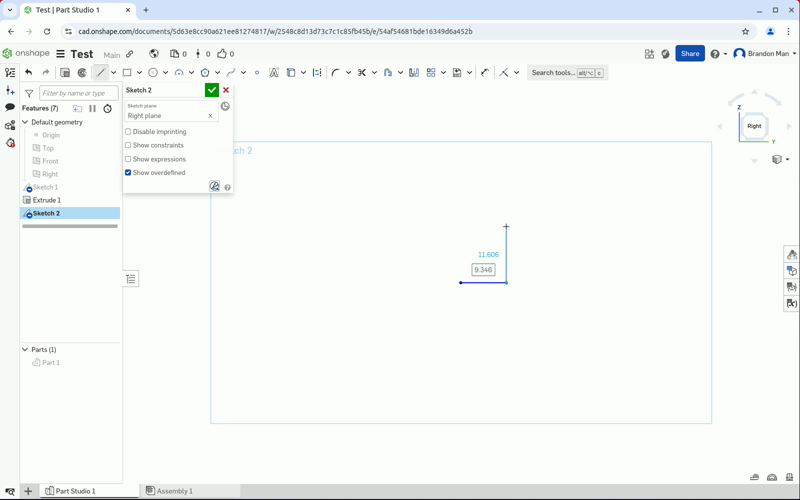
key_up(shift)
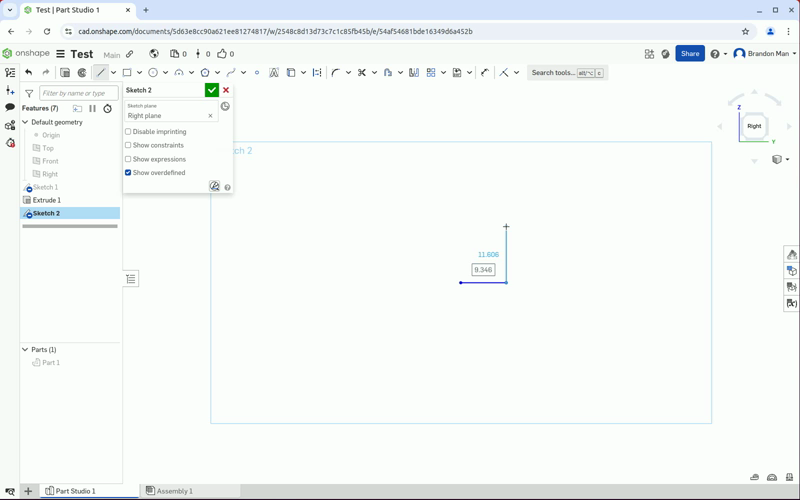
key_down(shift)
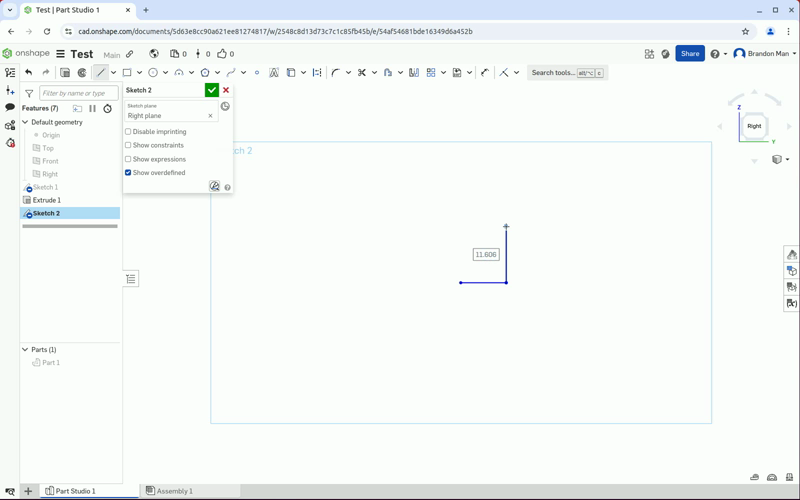
mouse_move(460, 282)
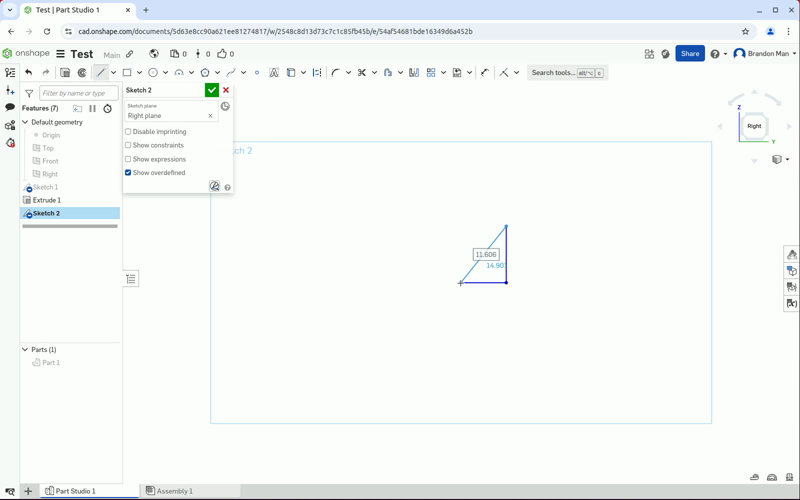
key_up(shift)
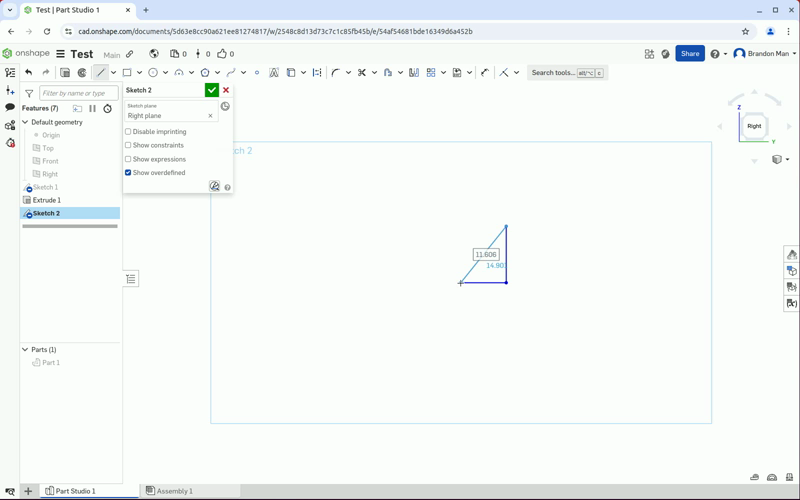
click(460, 282)
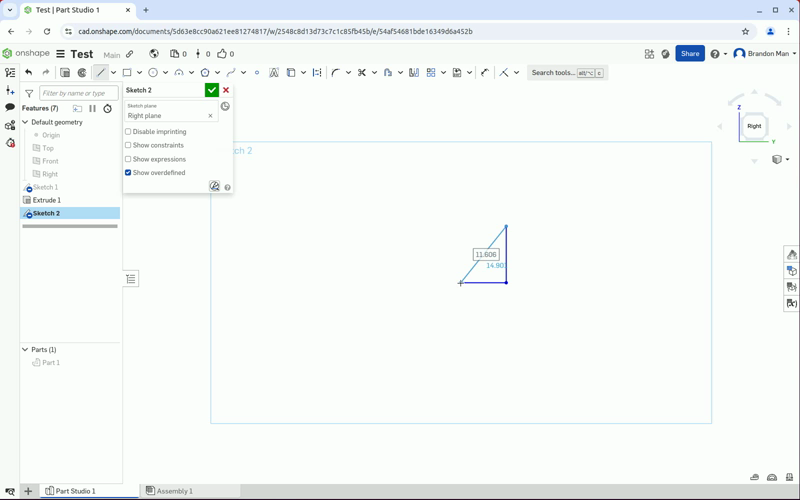
key(esc)
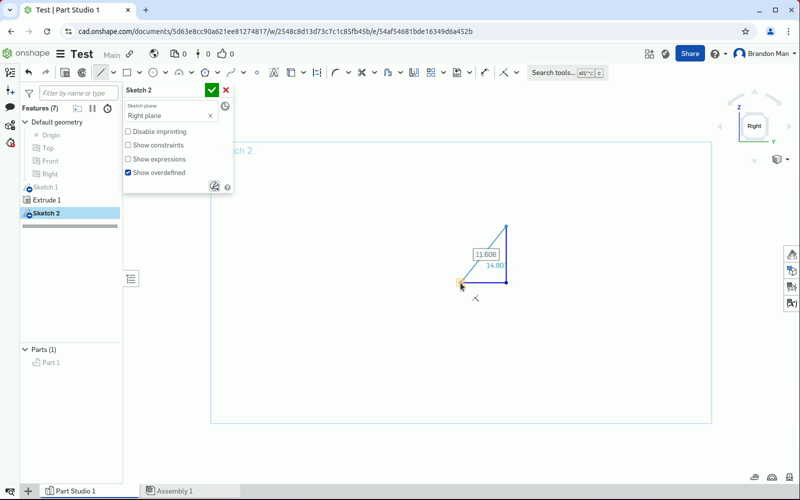
mouse_move(476, 270)
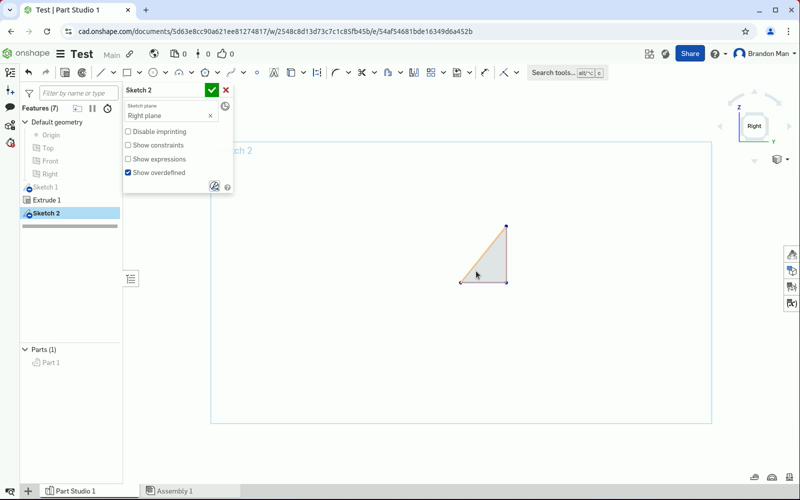
scroll(6)
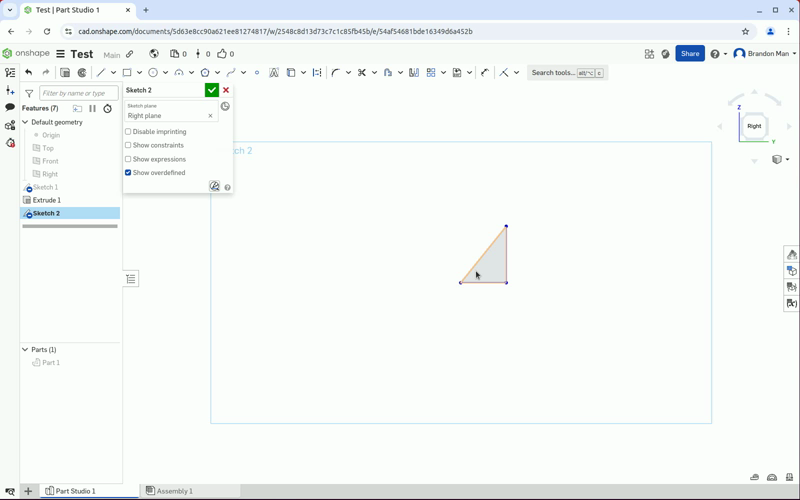
scroll(6)
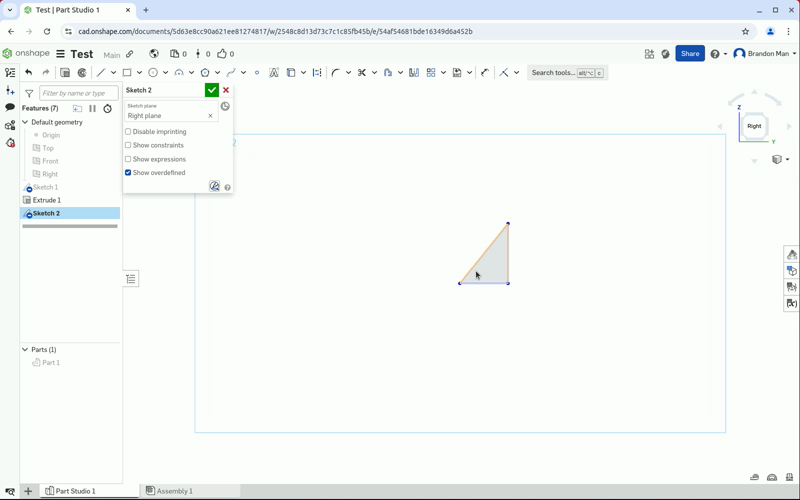
scroll(6)
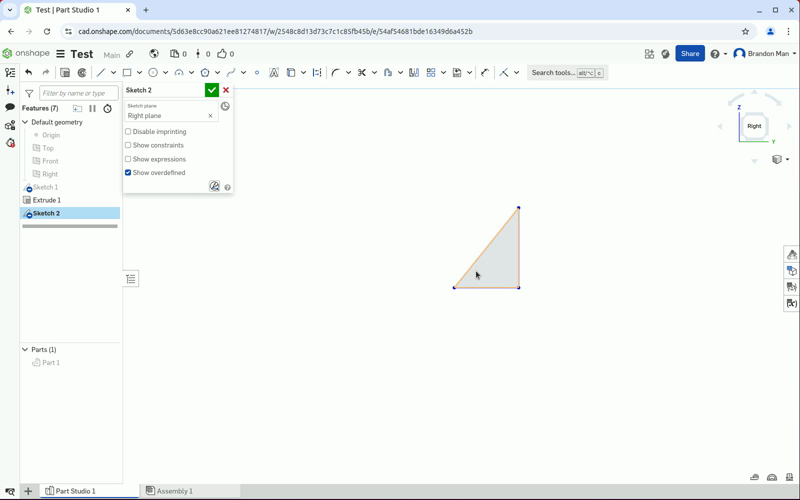
scroll(6)
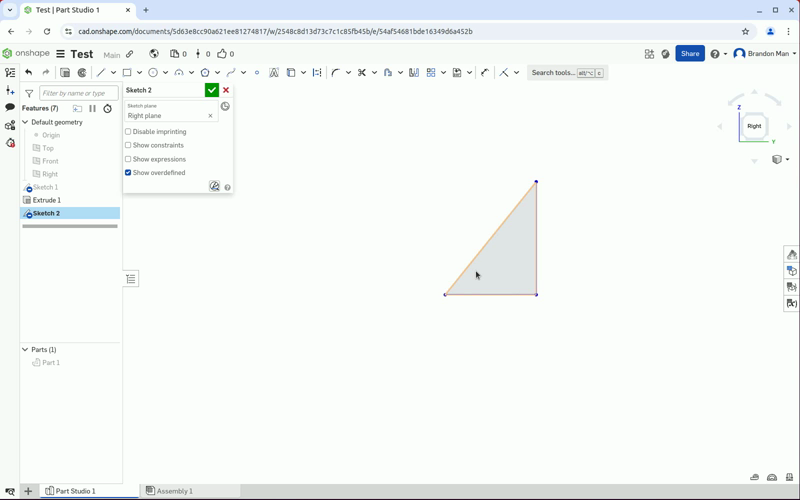
scroll(6)
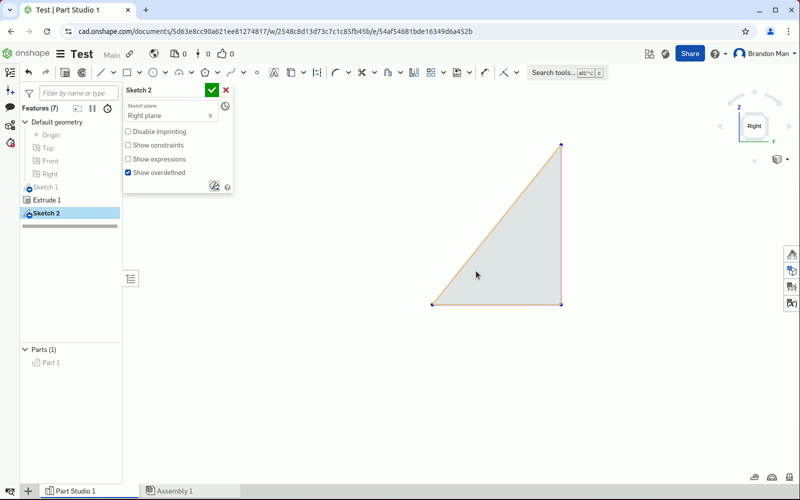
scroll(6)
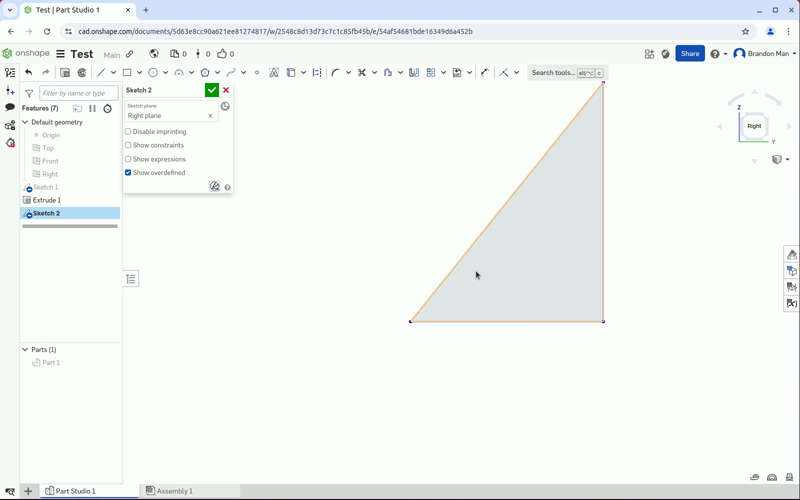
scroll(6)
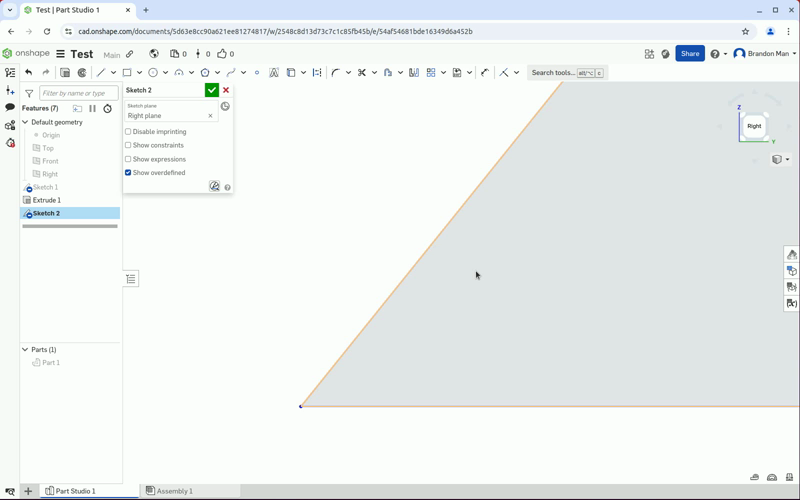
click(476, 270)
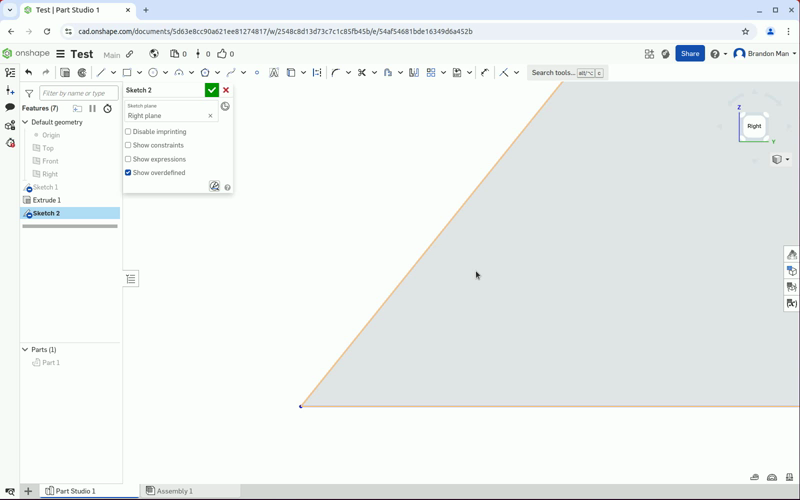
scroll(-6)
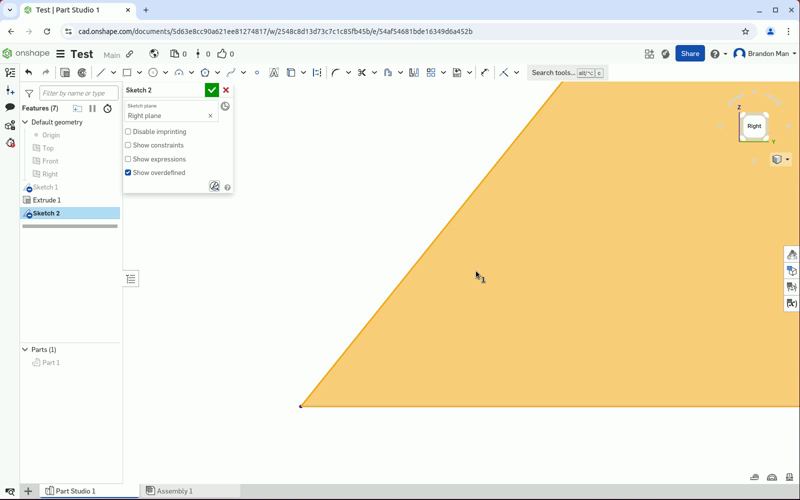
scroll(-6)
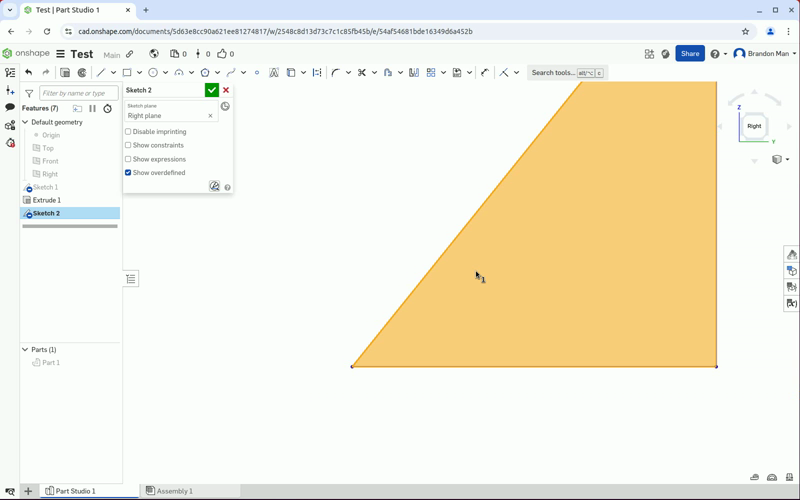
scroll(-6)
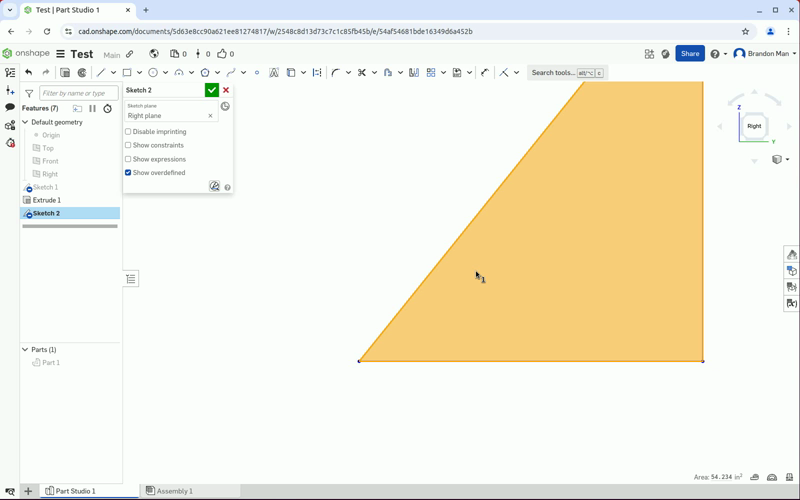
scroll(-6)
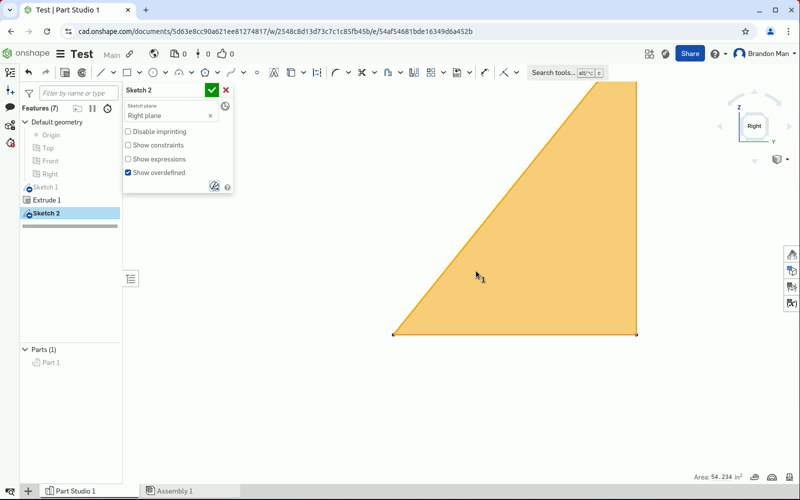
scroll(-6)
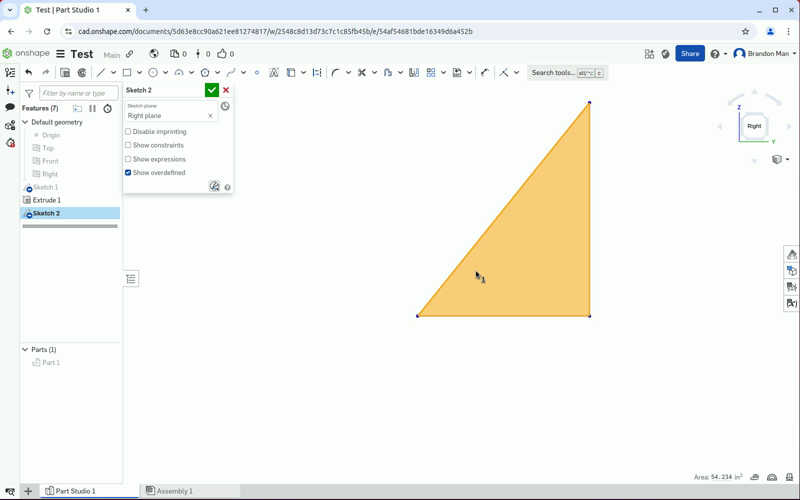
scroll(-6)
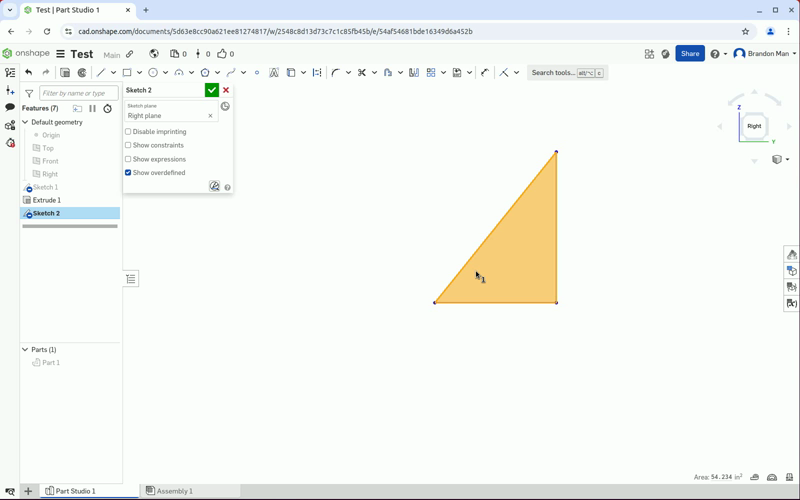
scroll(-6)
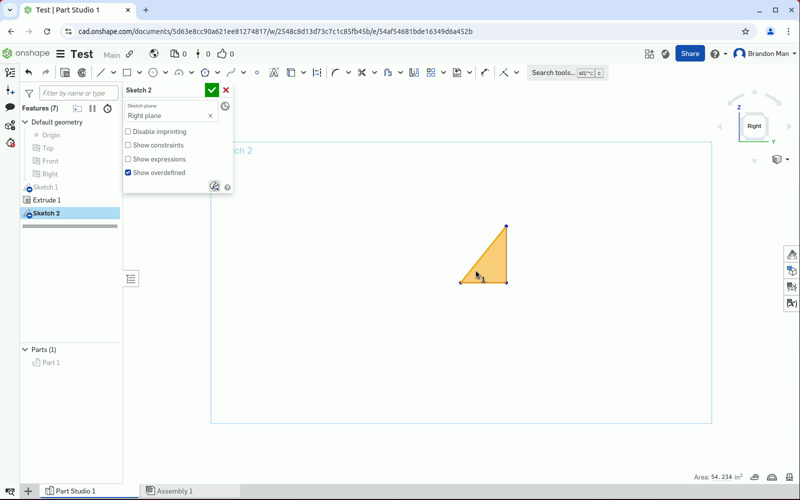
mouse_move(73, 352)
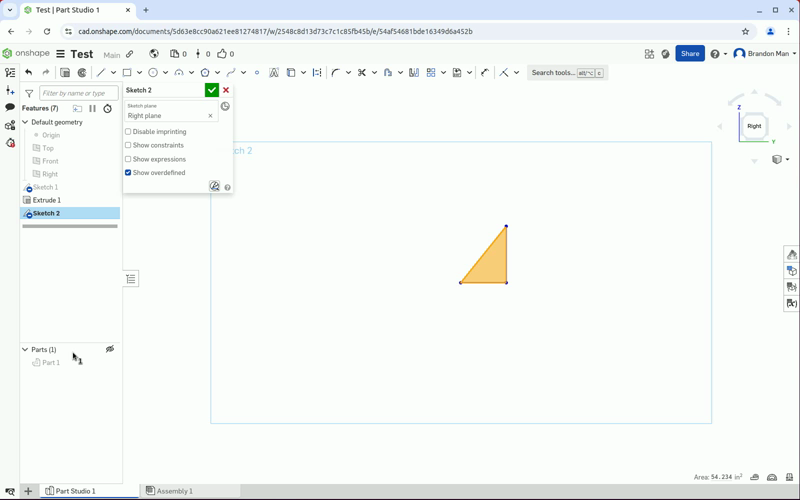
key(shift+y)
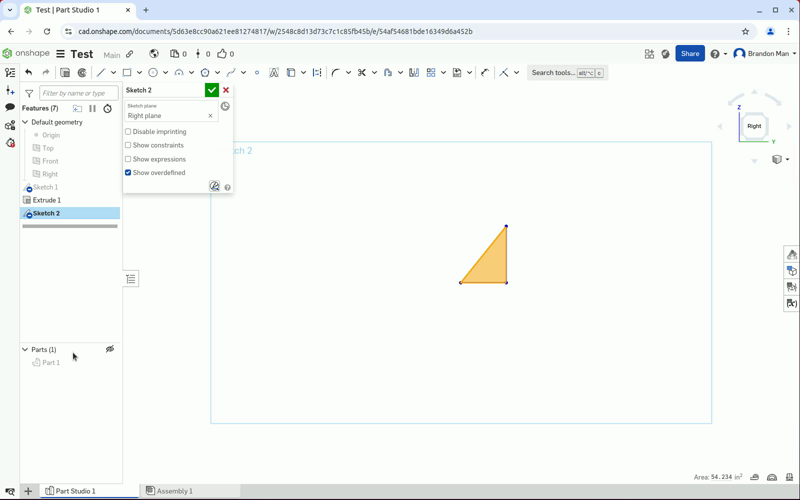
key(shift+e)
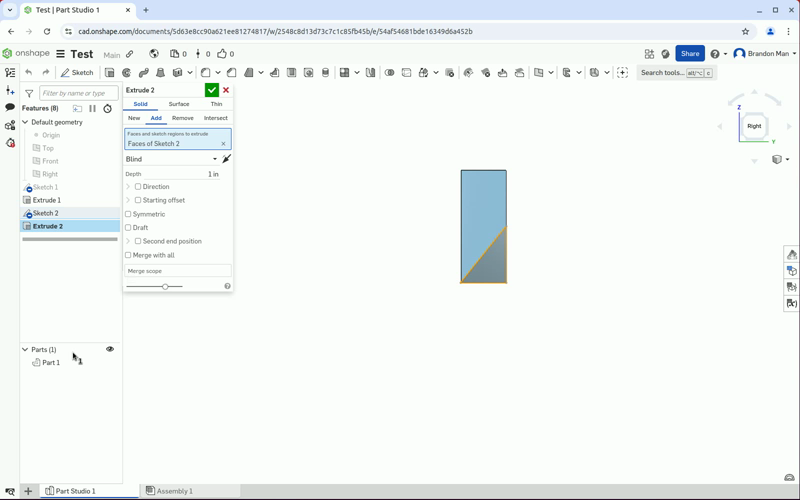
mouse_move(143, 106)
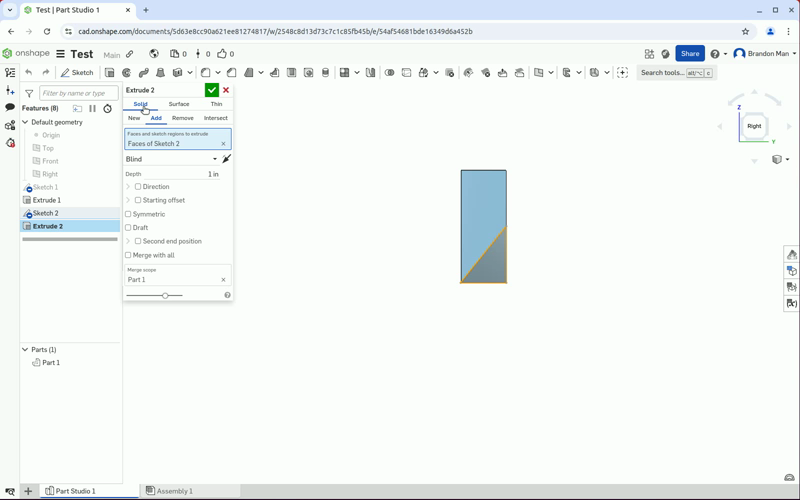
click(143, 106)
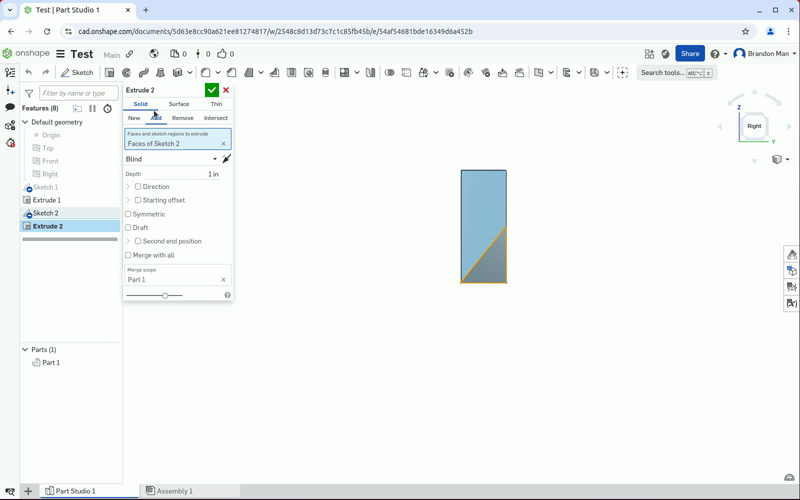
mouse_move(186, 120)
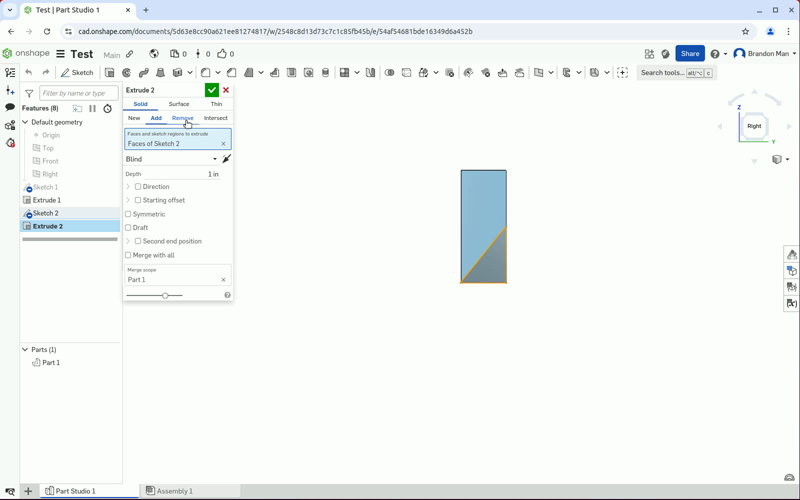
click(186, 120)
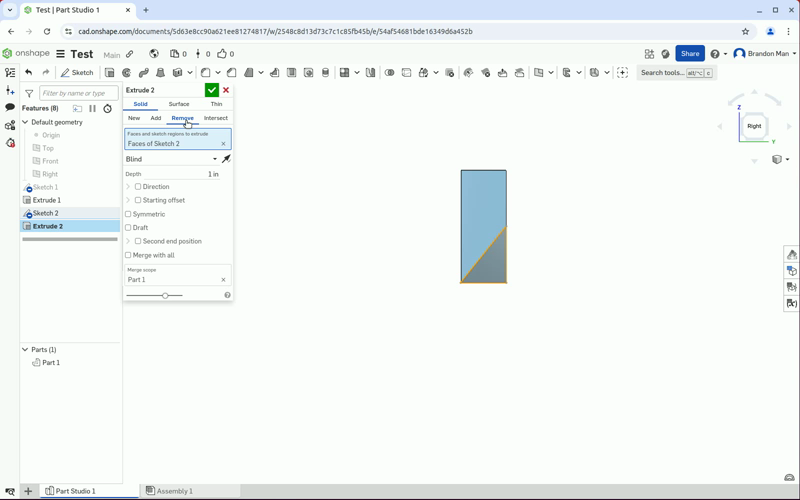
key(tab, 4)
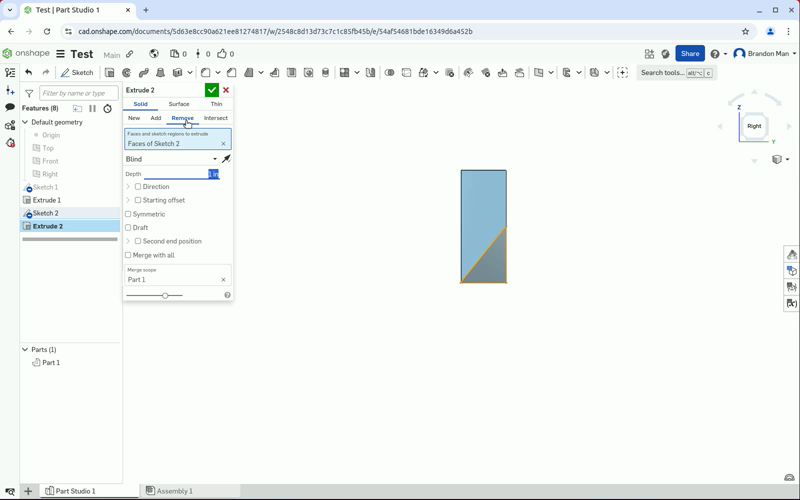
text(-23.108)
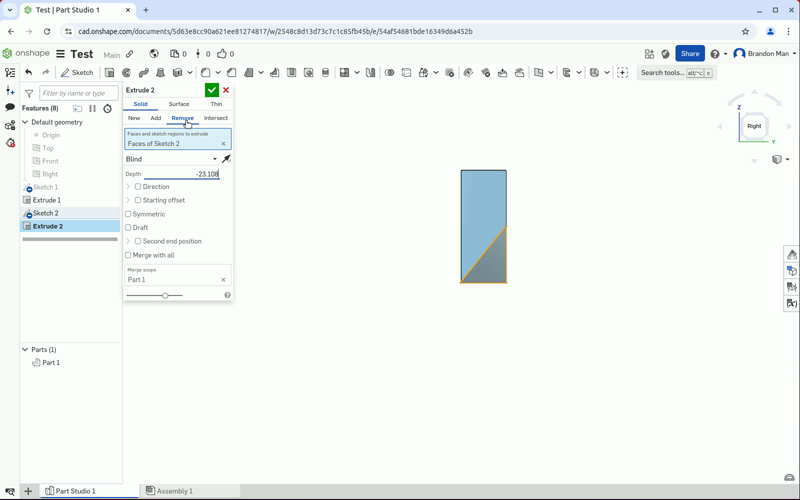
key(tab, 6)
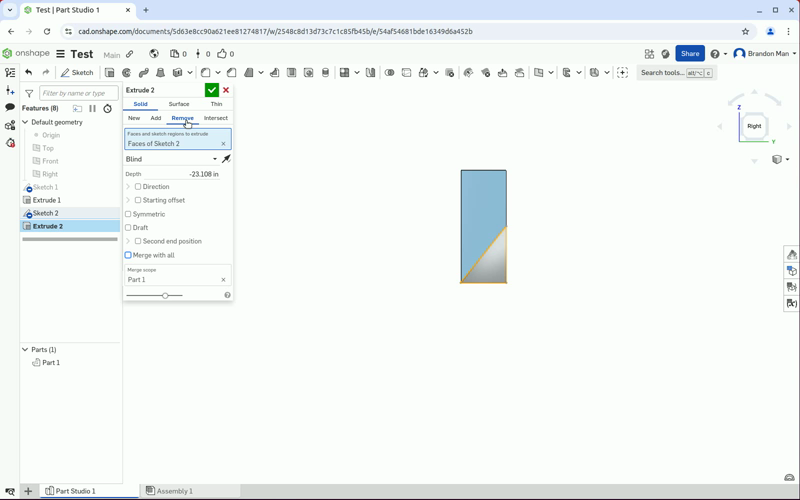
key(space)
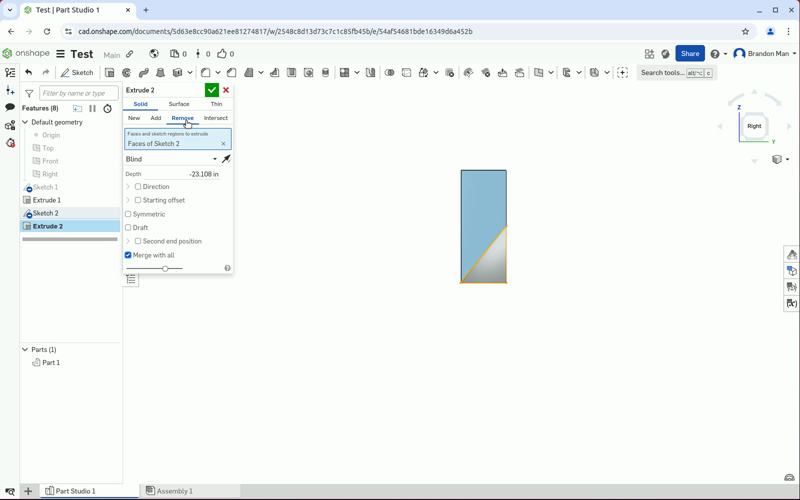
key(enter)
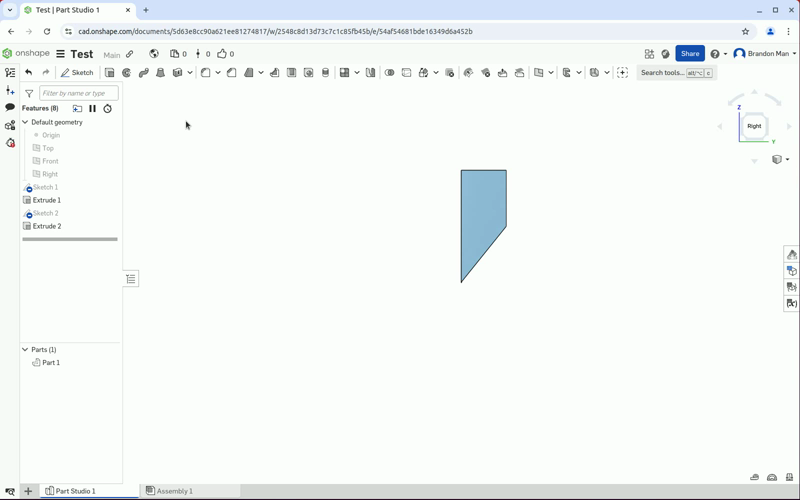
key(shift+h)
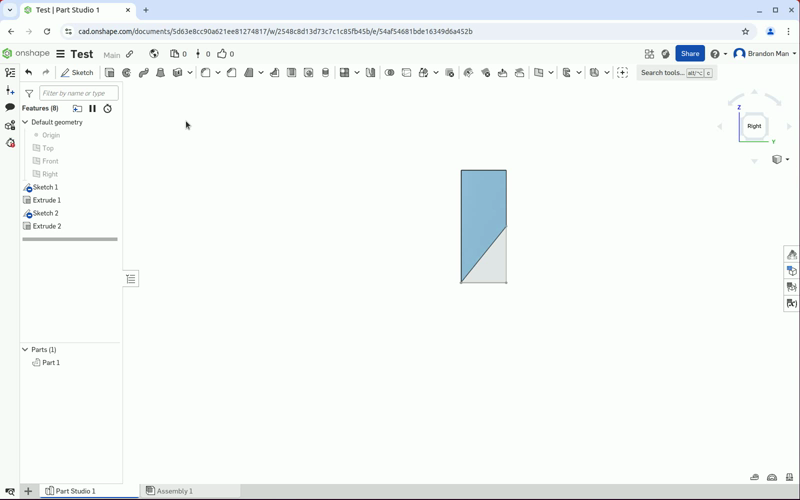
key(shift+h)
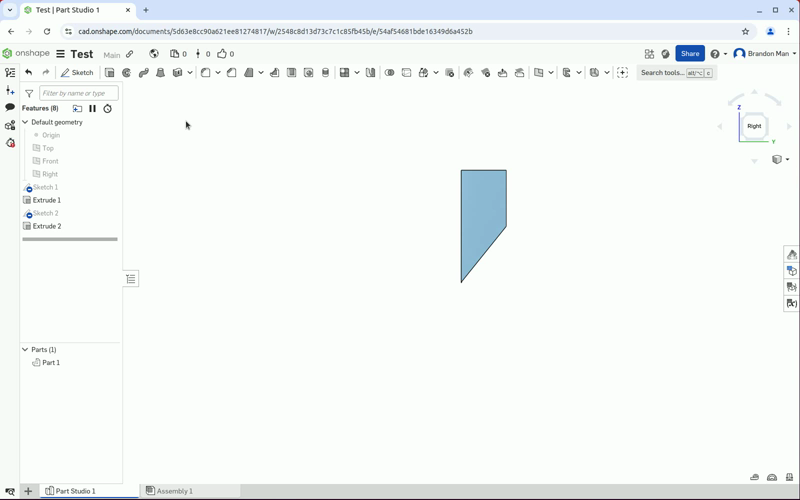
mouse_move(73, 189)
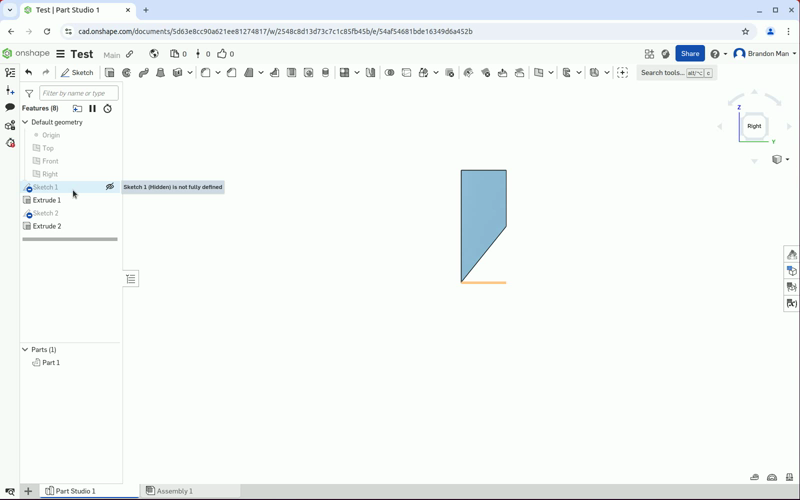
click(73, 189)
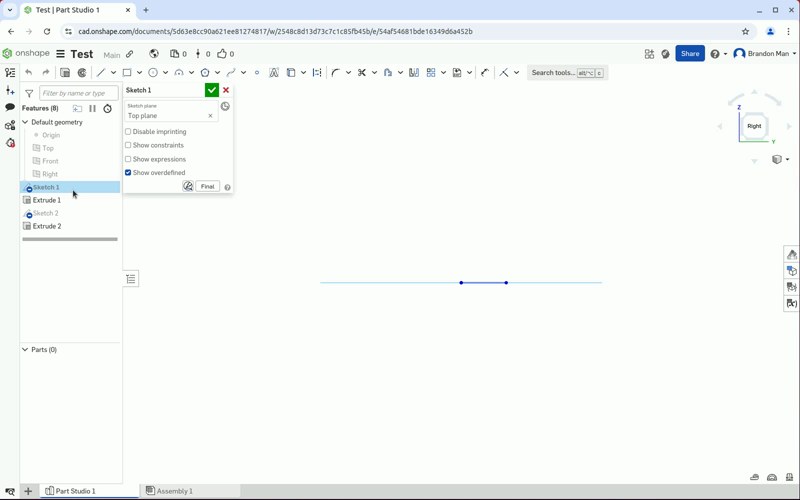
mouse_move(229, 92)
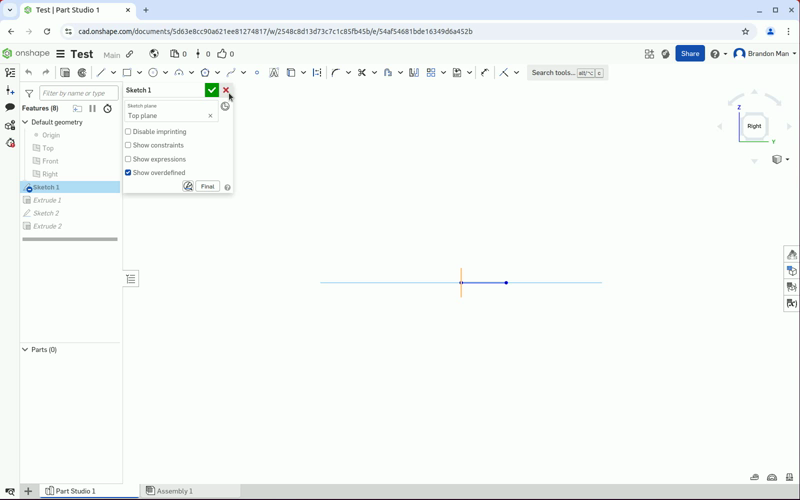
click(229, 92)
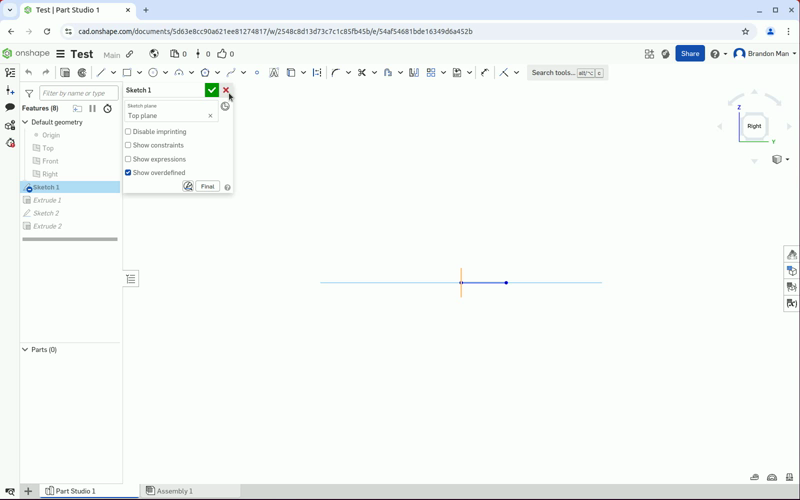
key(shift+s)
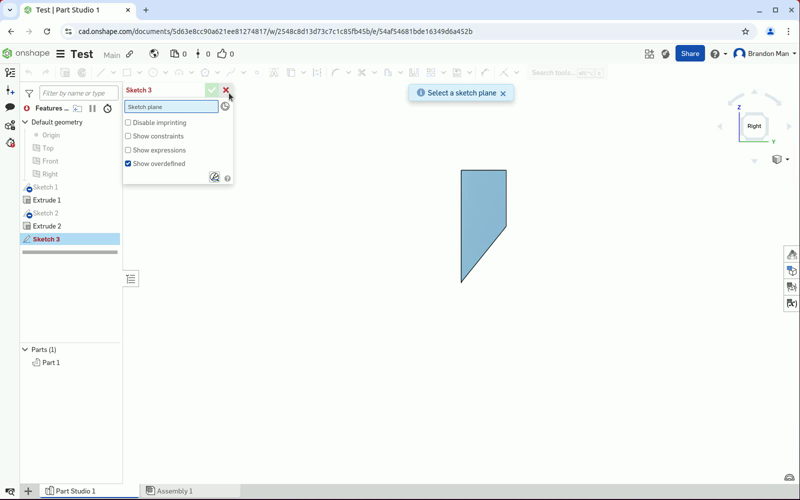
mouse_move(73, 176)
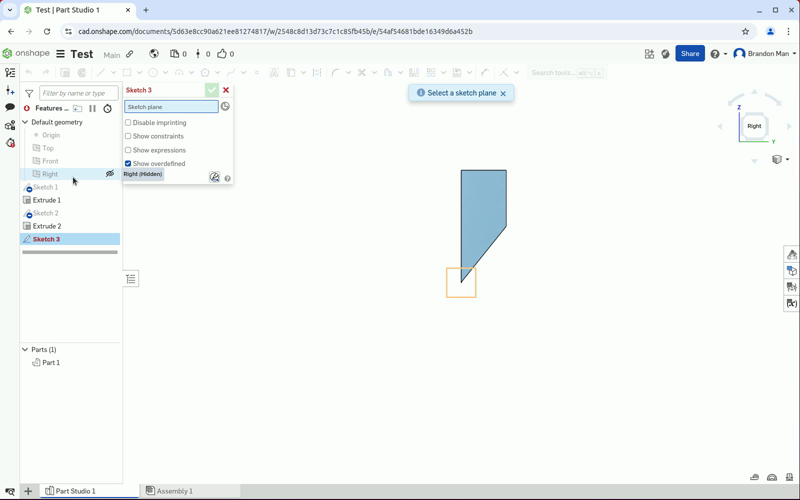
click(73, 176)
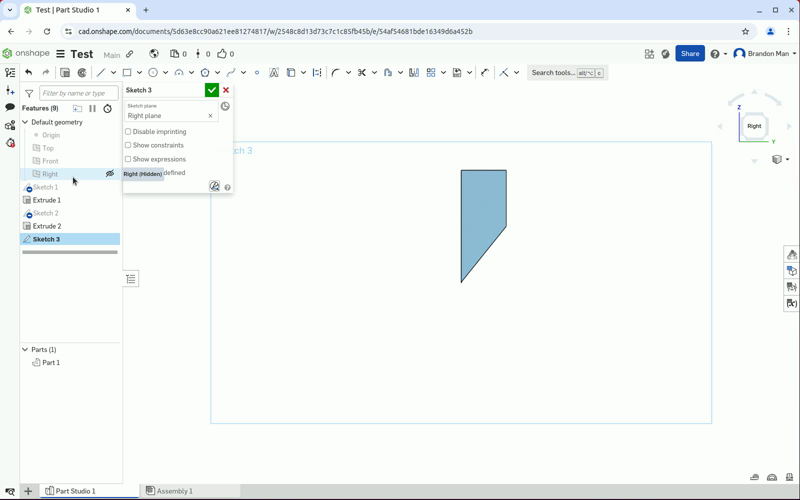
mouse_move(73, 352)
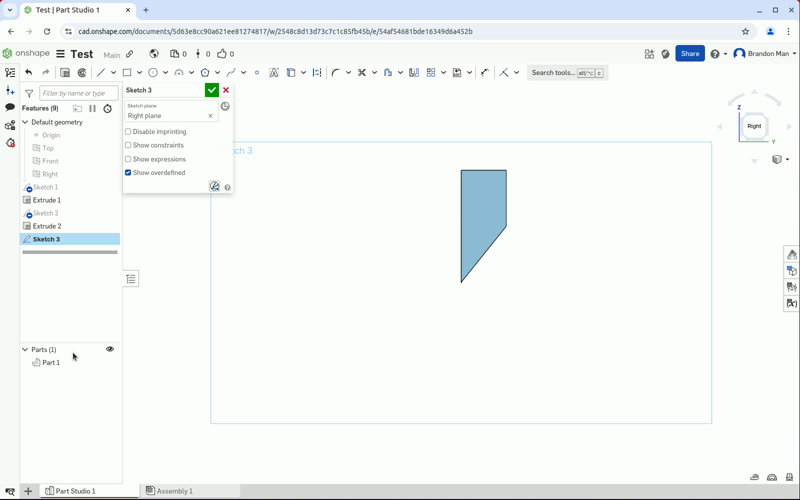
key(y)
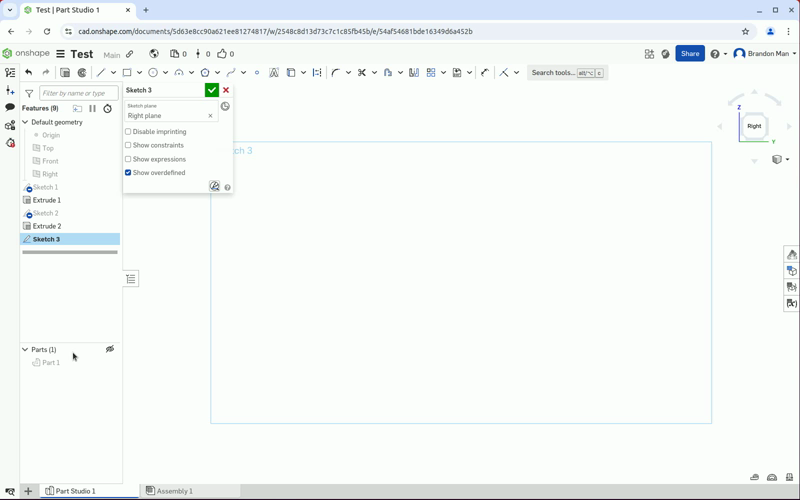
key(l)
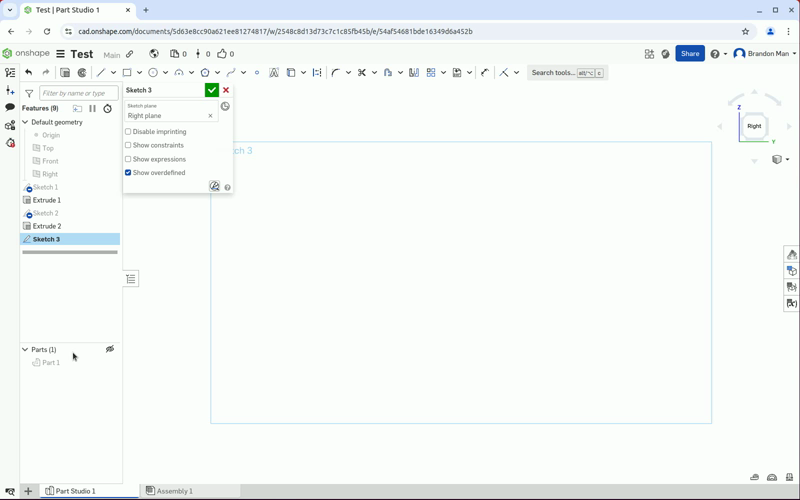
key_down(shift)
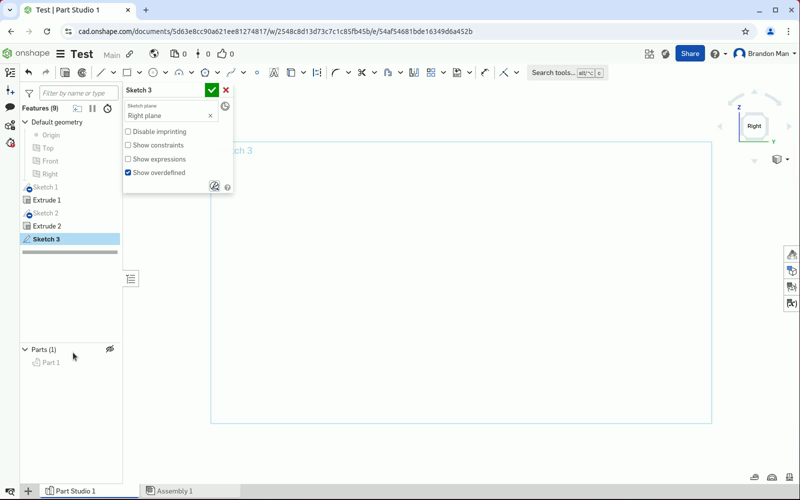
mouse_move(460, 170)
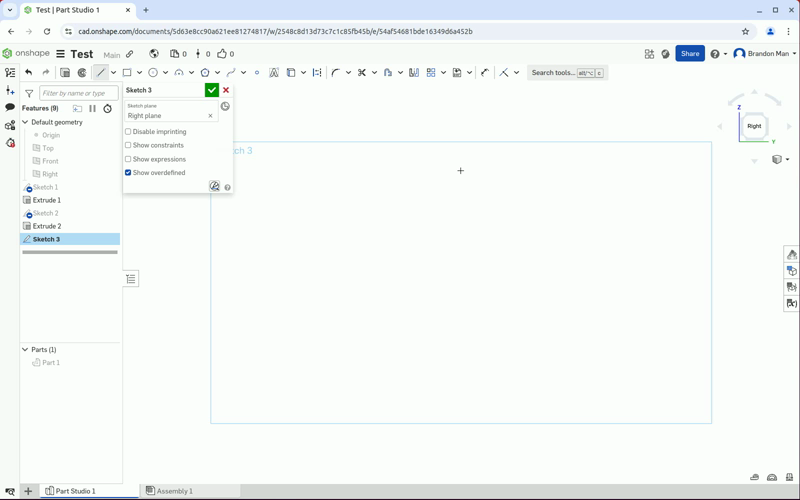
click(460, 170)
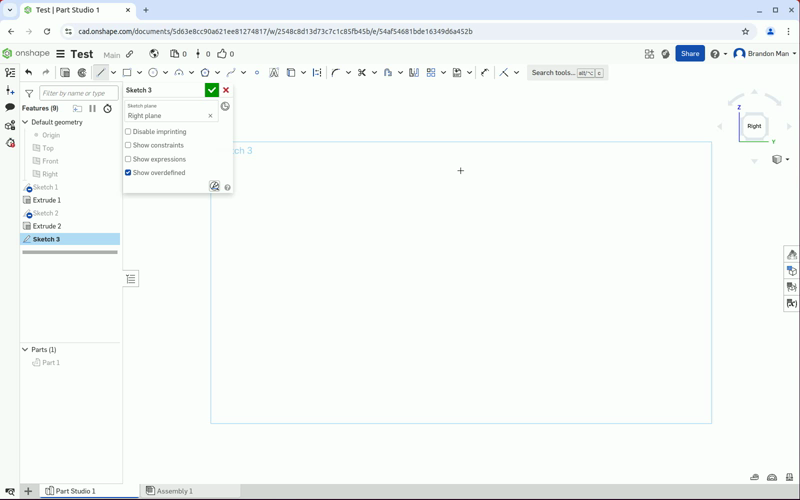
key_up(shift)
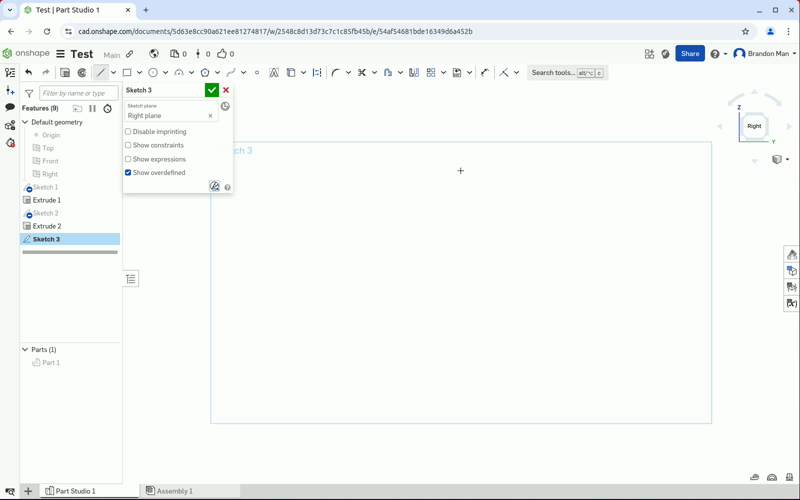
key_down(shift)
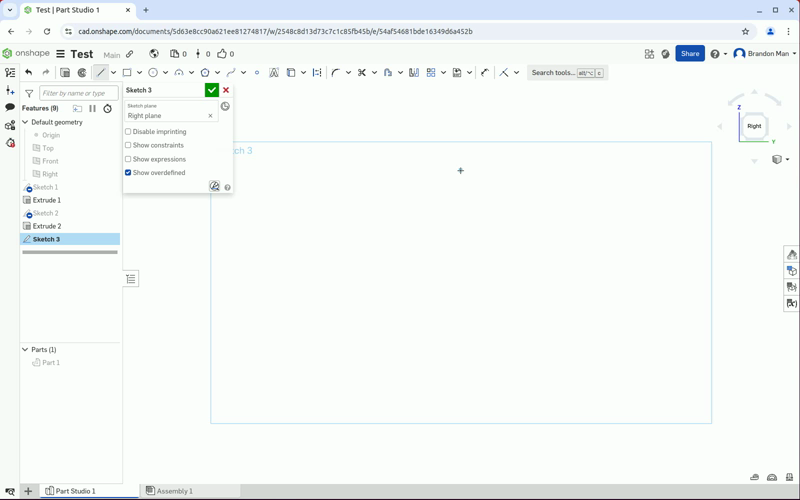
mouse_move(506, 227)
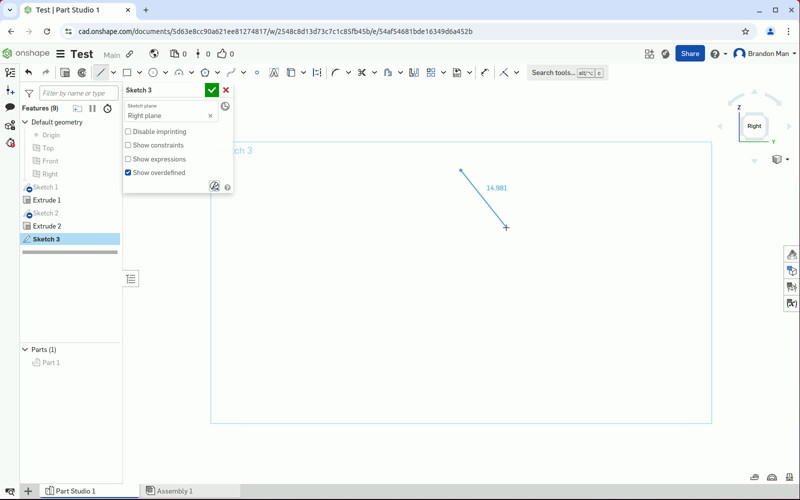
click(506, 227)
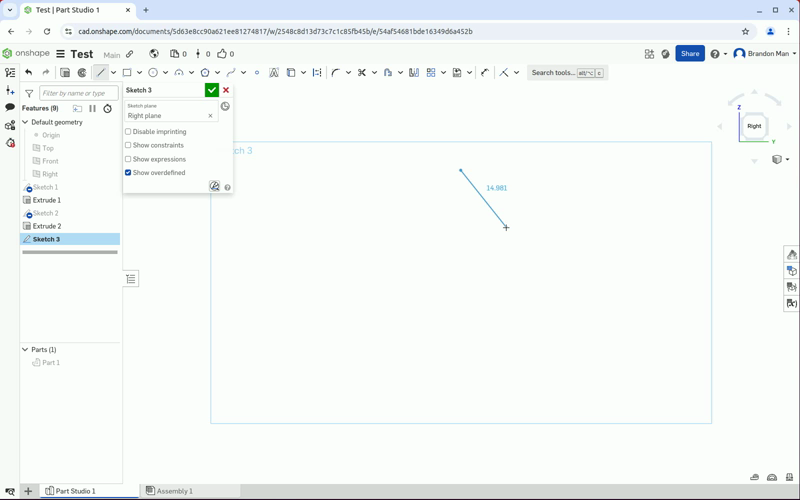
key_up(shift)
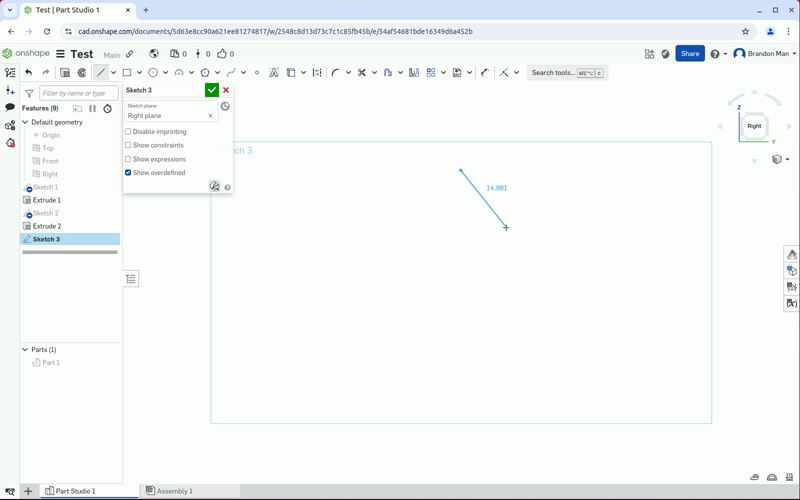
key_down(shift)
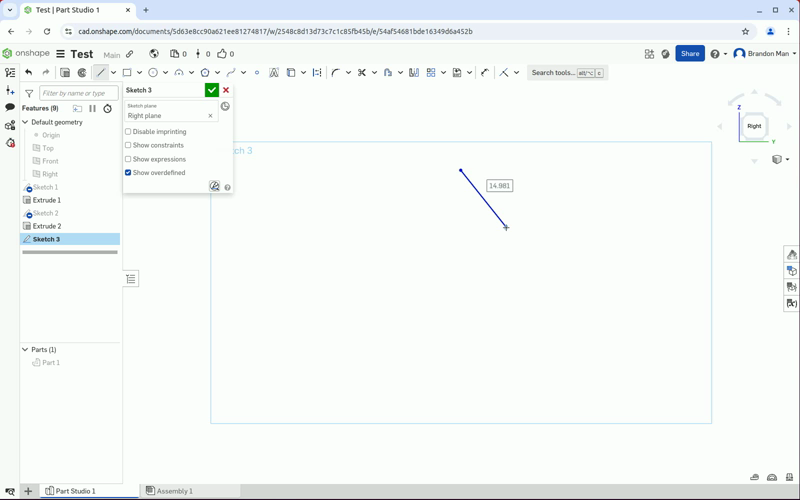
mouse_move(536, 227)
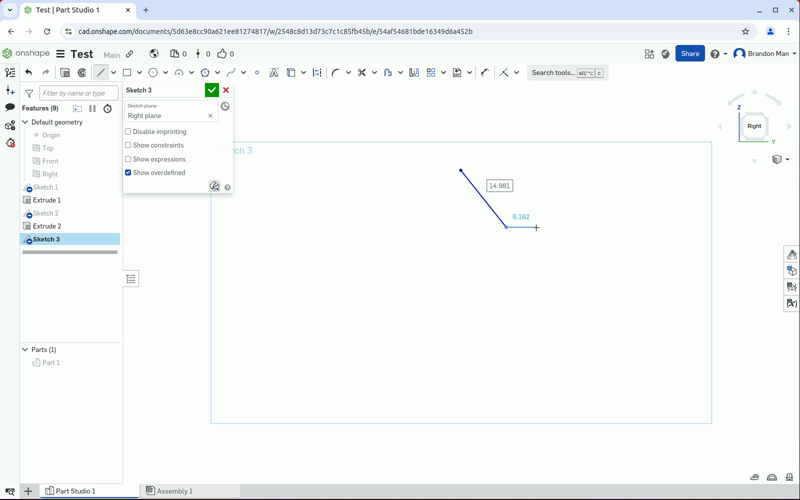
mouse_move(506, 170)
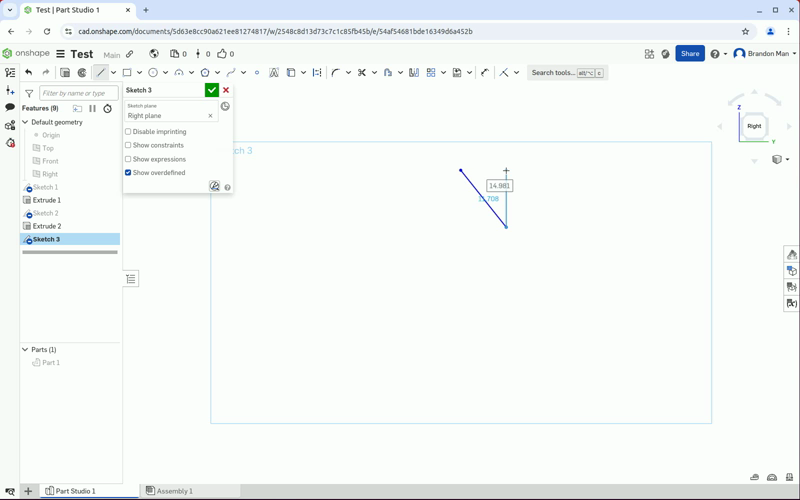
click(506, 170)
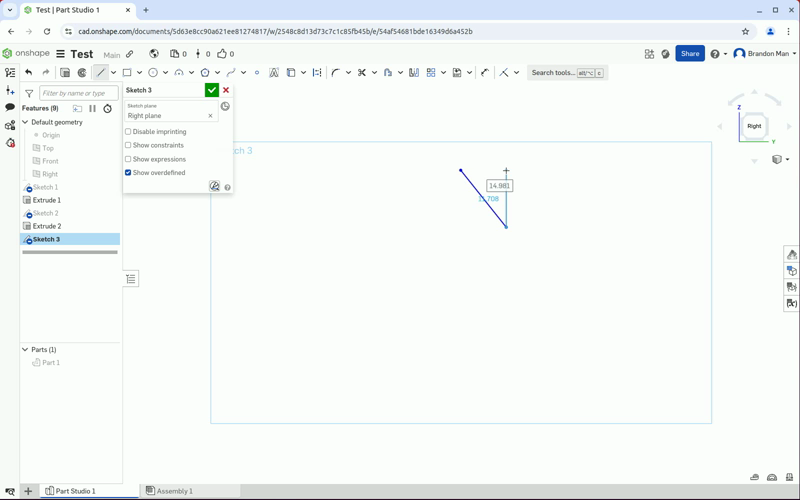
key_up(shift)
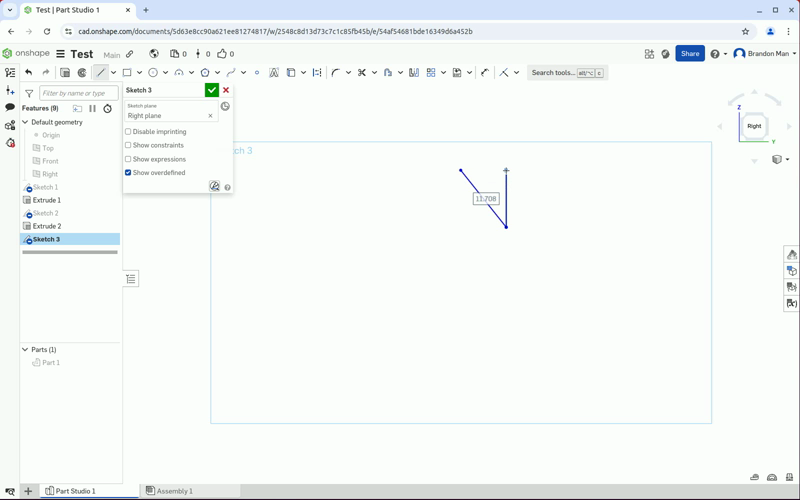
mouse_move(536, 170)
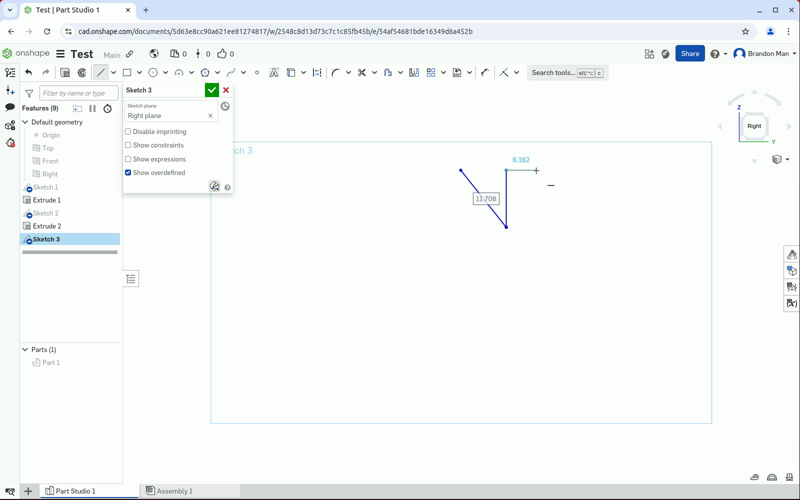
key_down(shift)
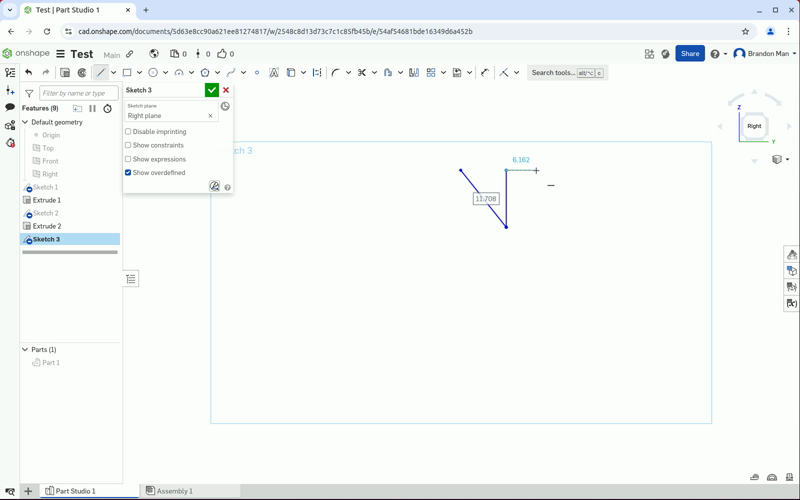
mouse_move(460, 170)
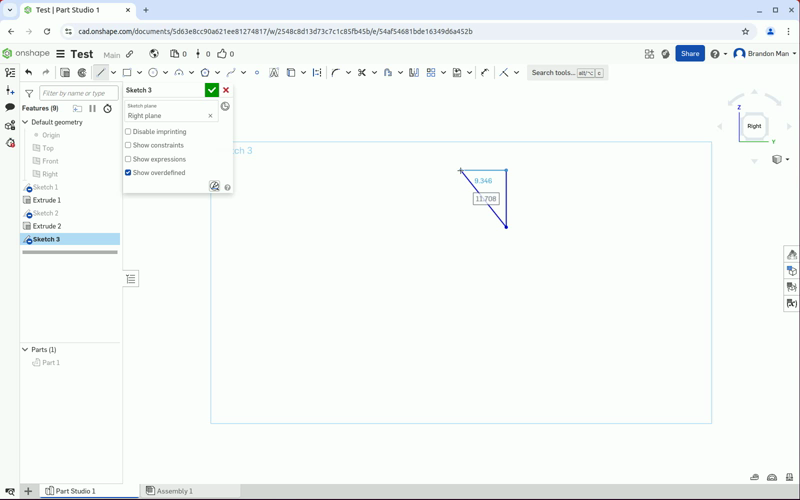
key_up(shift)
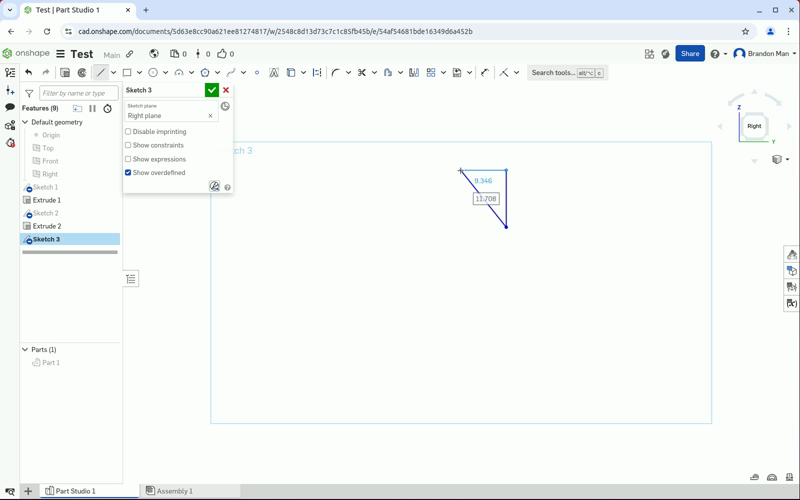
click(460, 170)
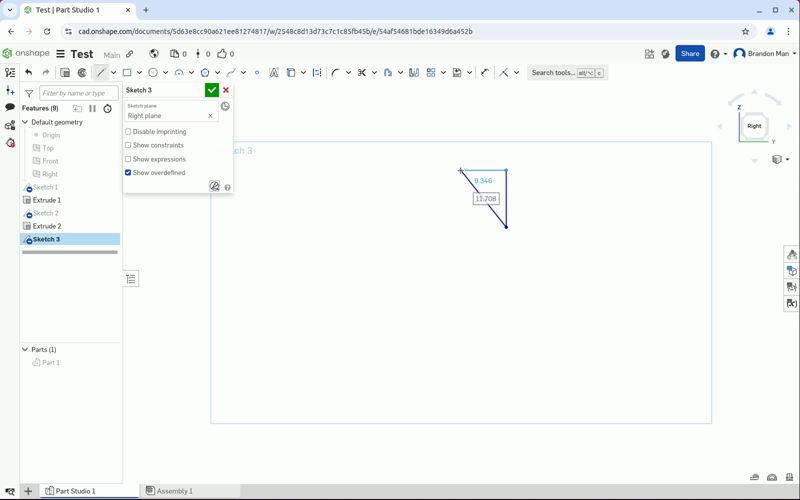
key(esc)
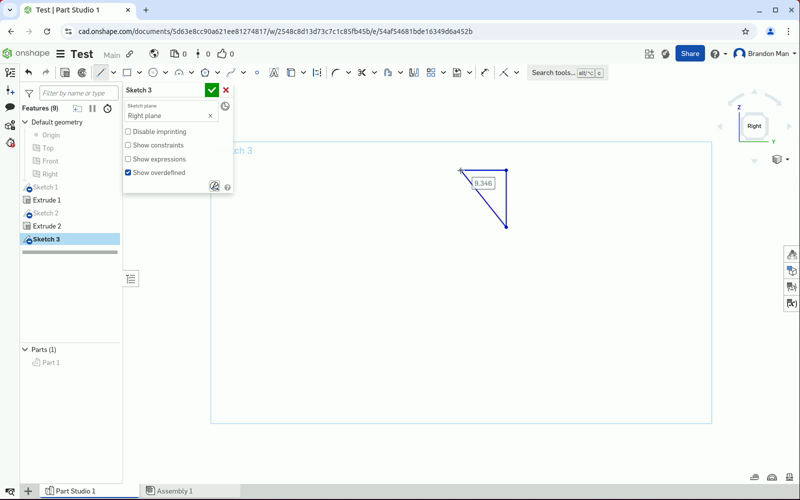
mouse_move(489, 193)
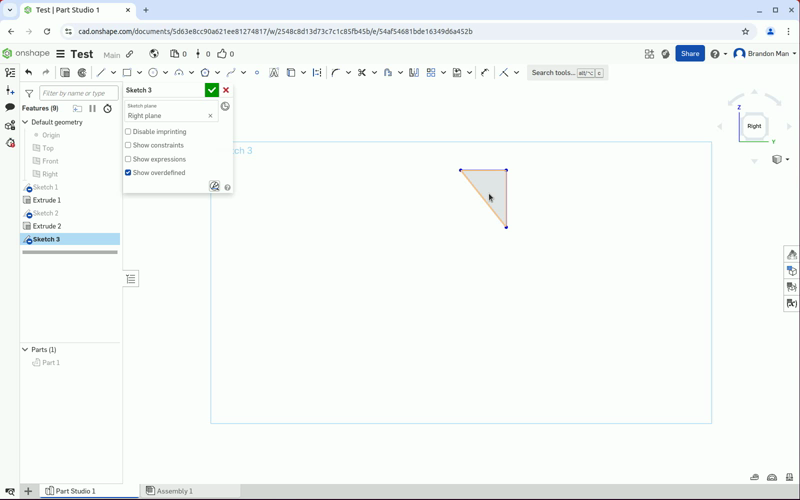
scroll(6)
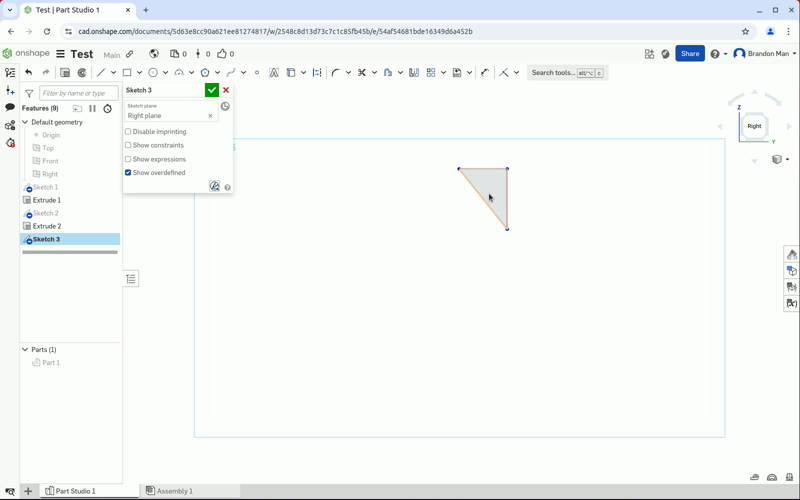
scroll(6)
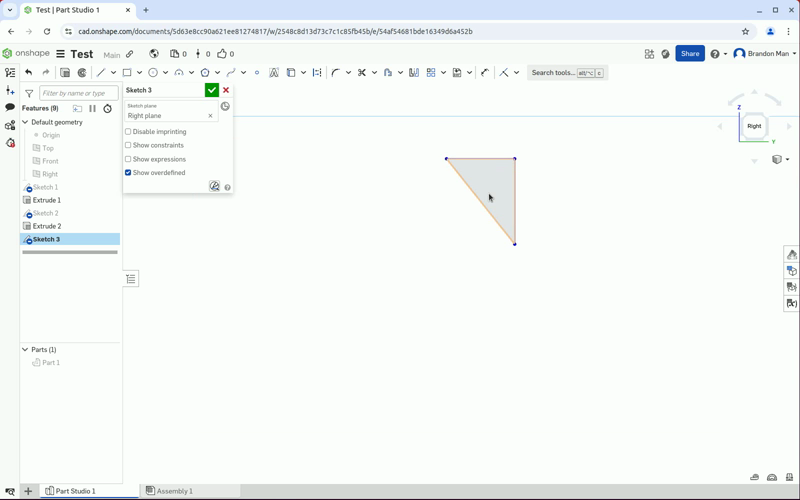
scroll(6)
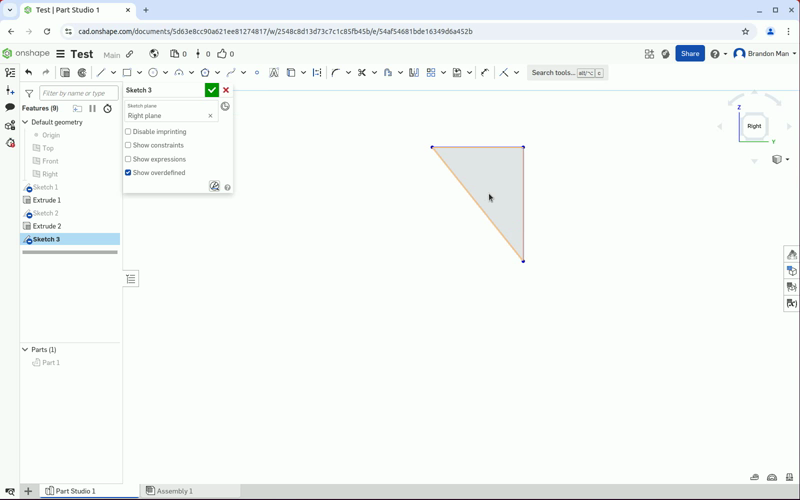
scroll(6)
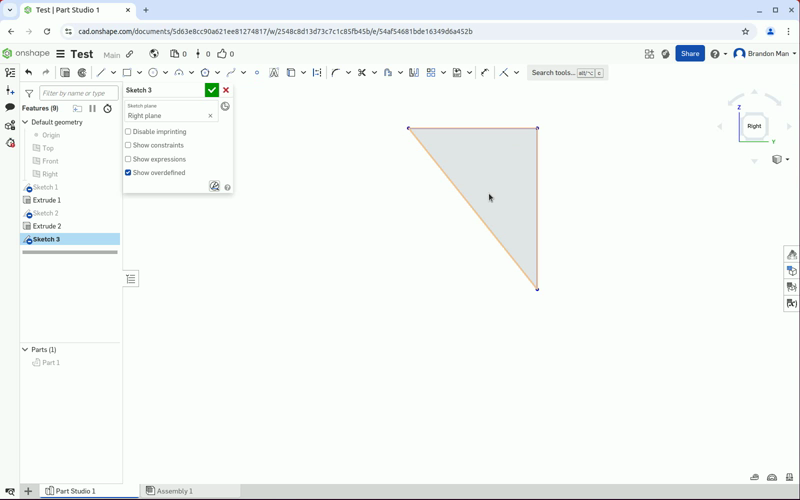
scroll(6)
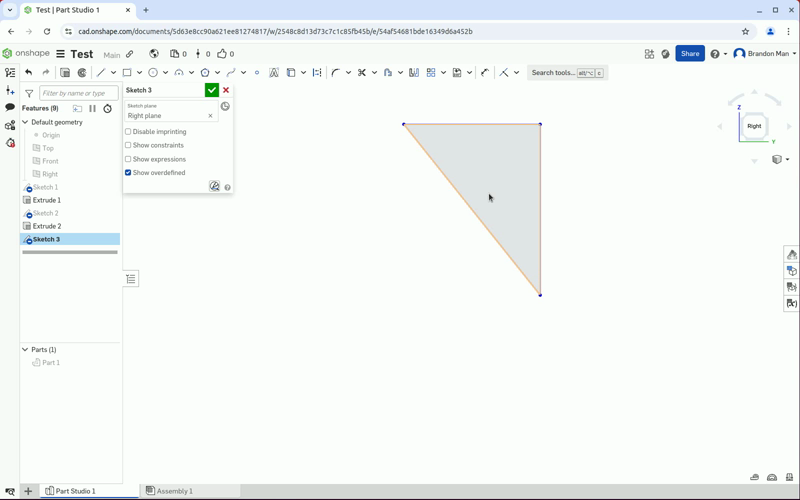
scroll(6)
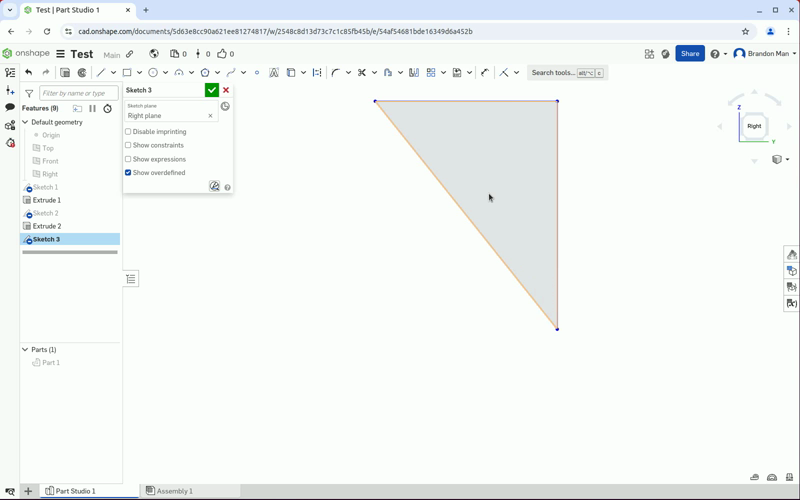
scroll(6)
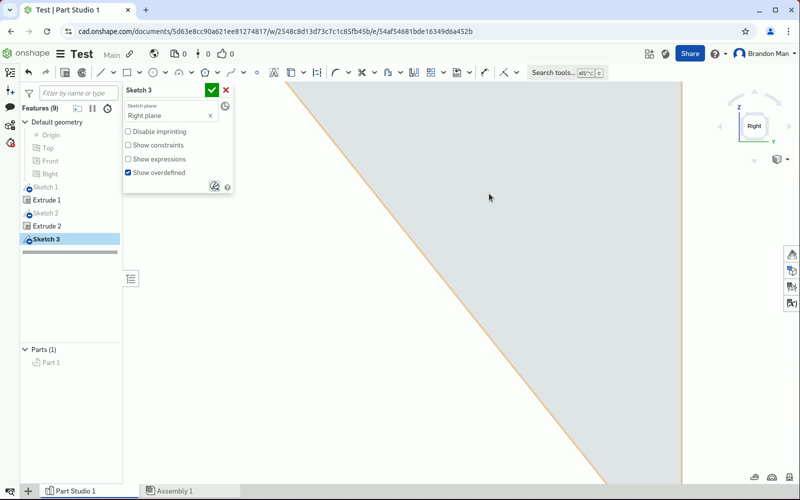
click(489, 193)
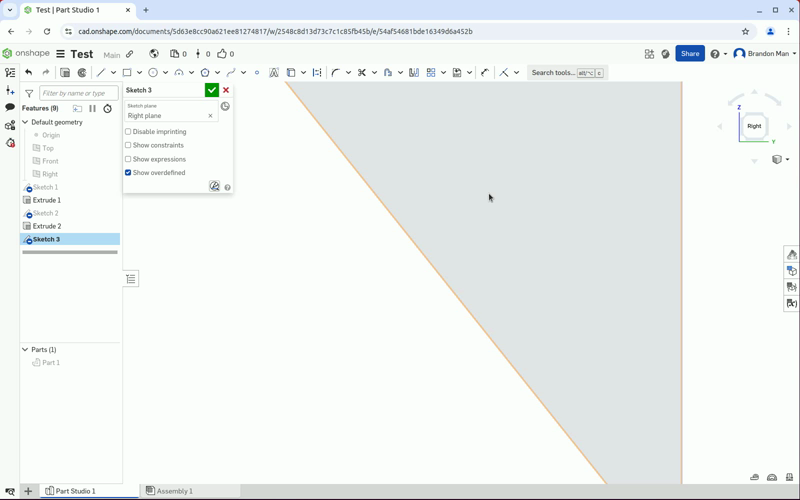
scroll(-6)
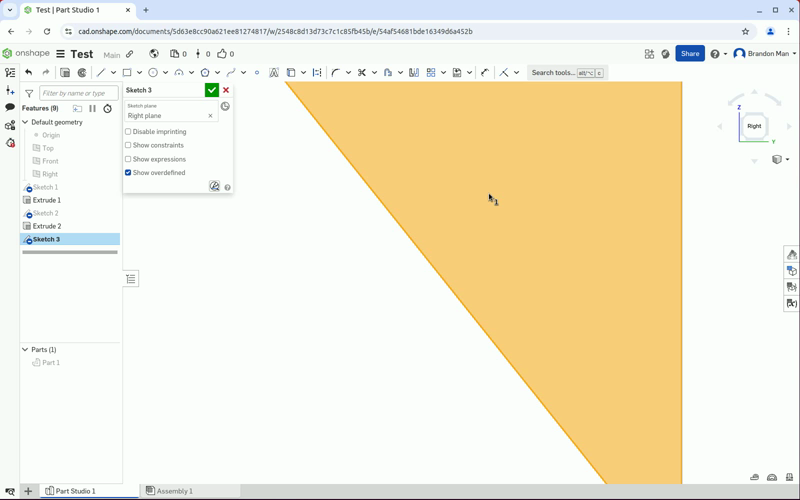
scroll(-6)
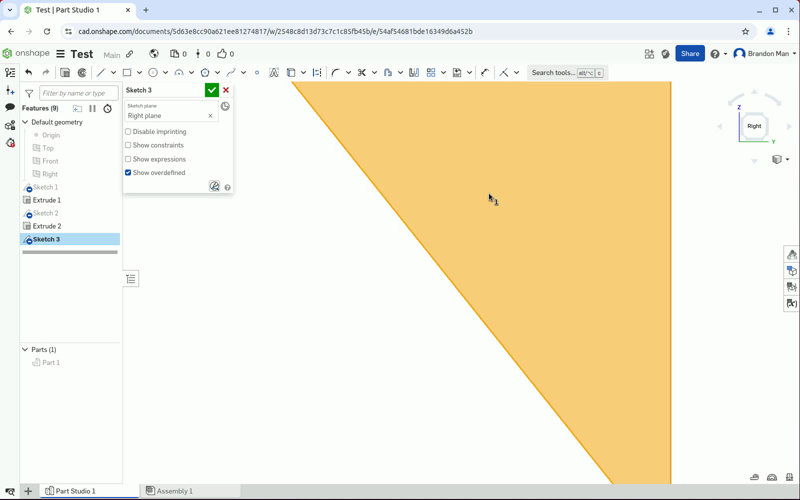
scroll(-6)
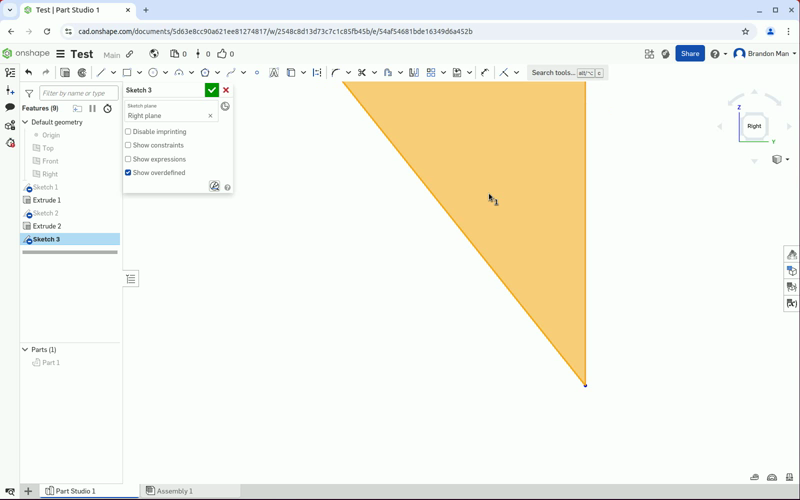
scroll(-6)
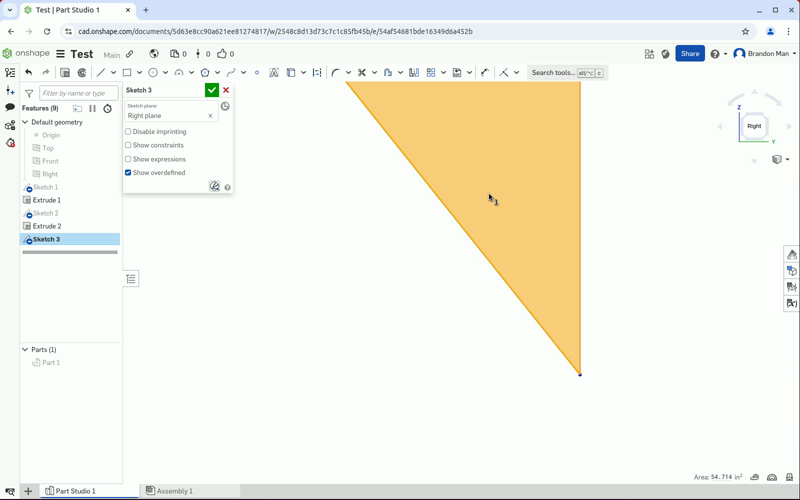
scroll(-6)
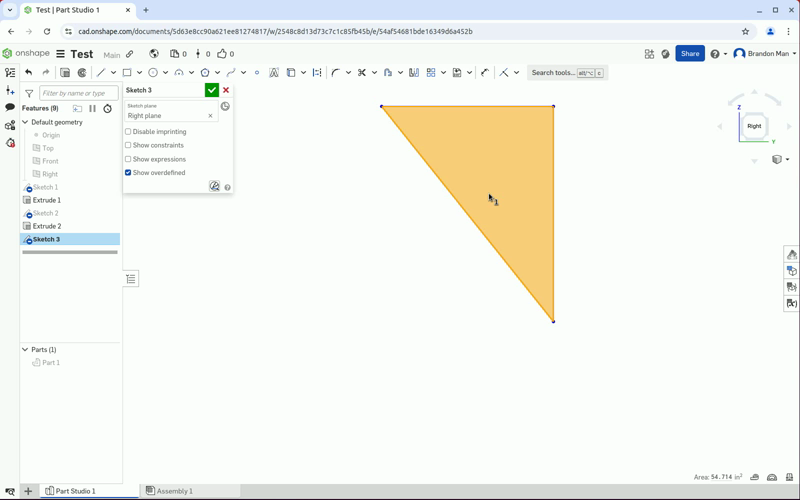
scroll(-6)
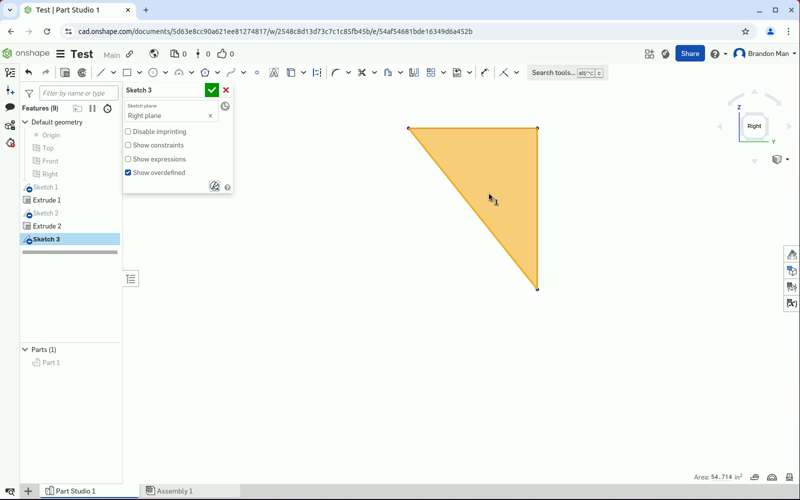
scroll(-6)
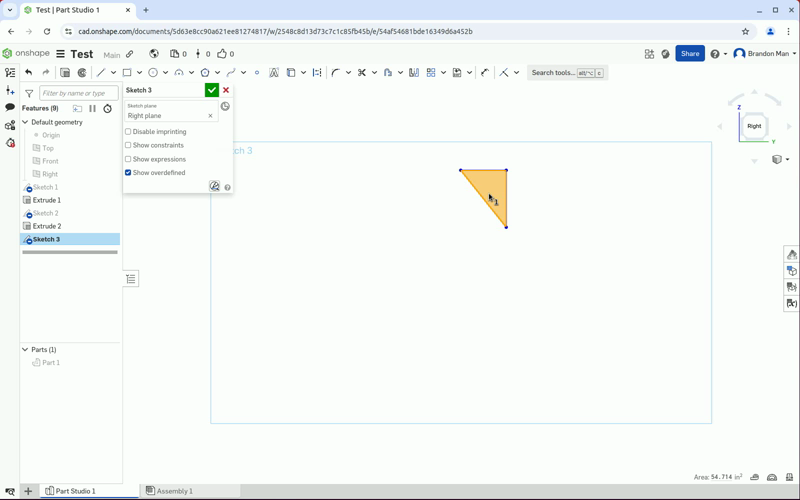
mouse_move(73, 352)
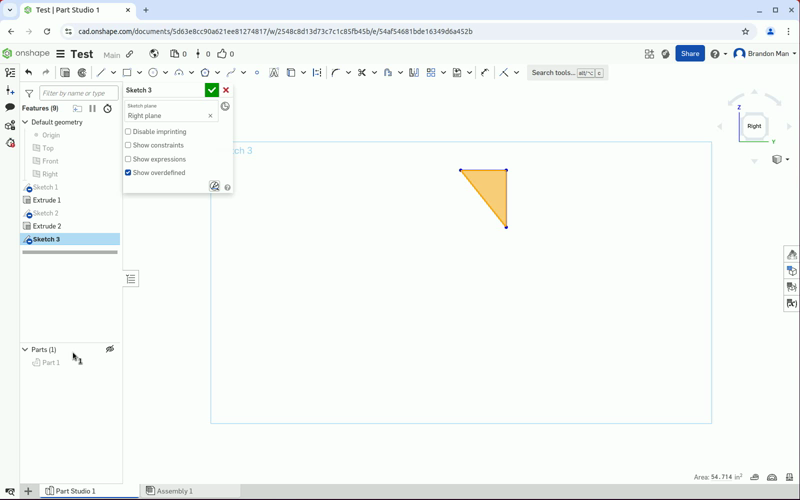
key(shift+y)
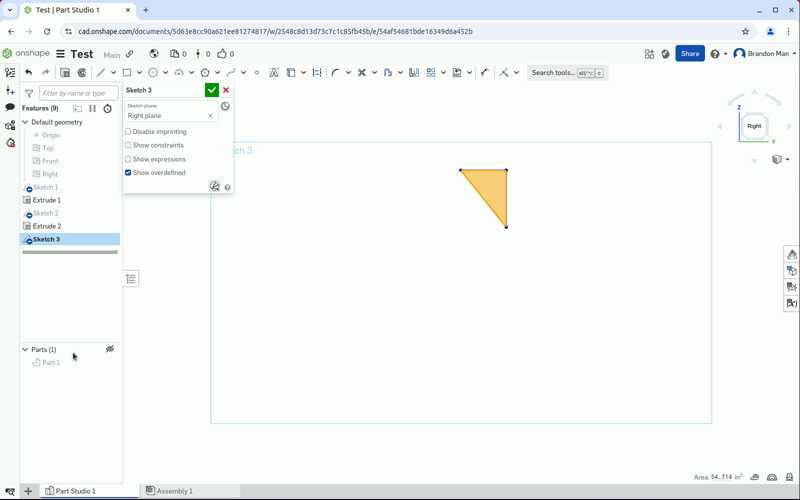
key(shift+e)
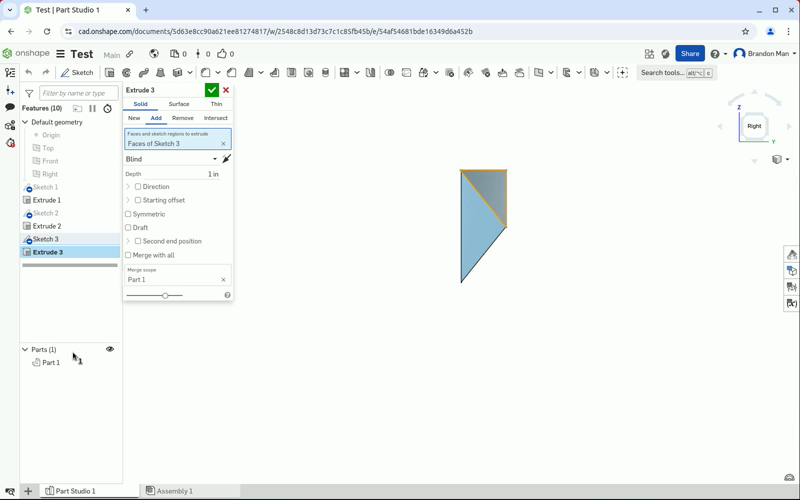
mouse_move(143, 106)
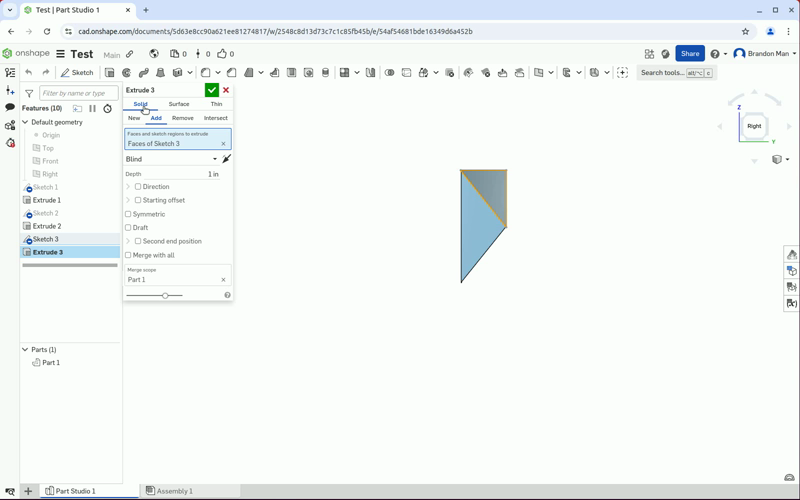
click(143, 106)
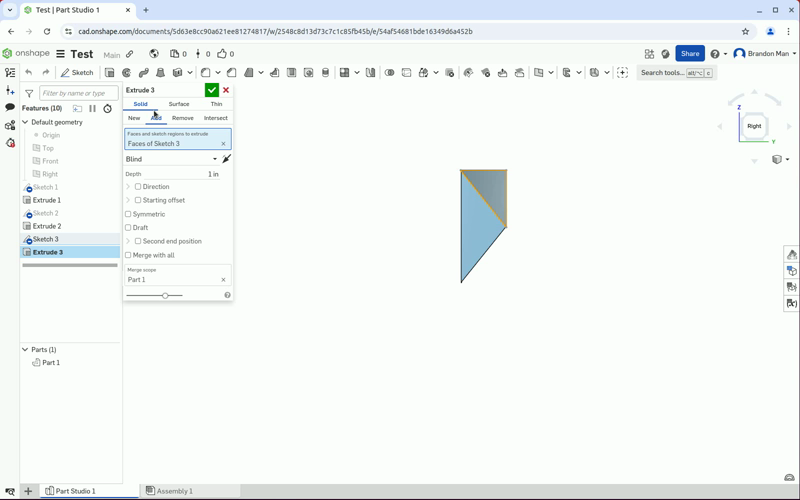
mouse_move(186, 120)
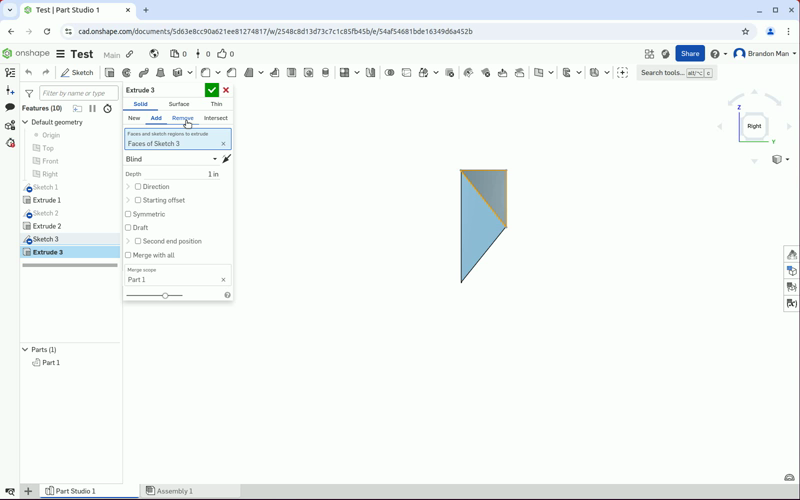
click(186, 120)
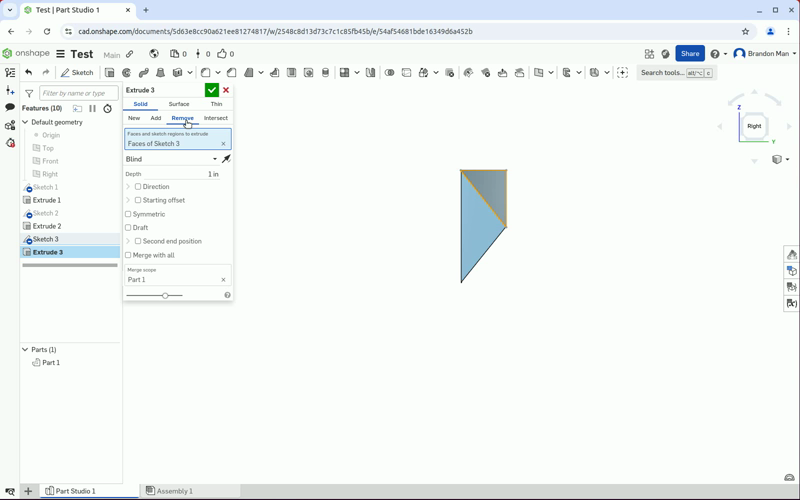
key(tab, 4)
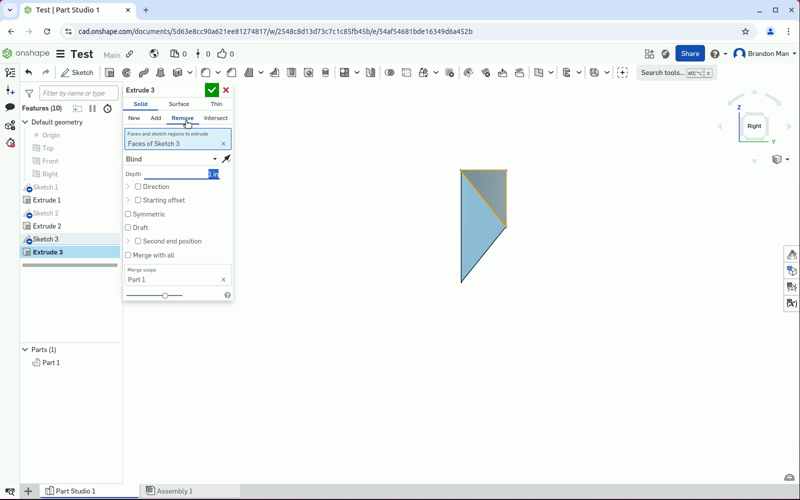
text(-23.108)
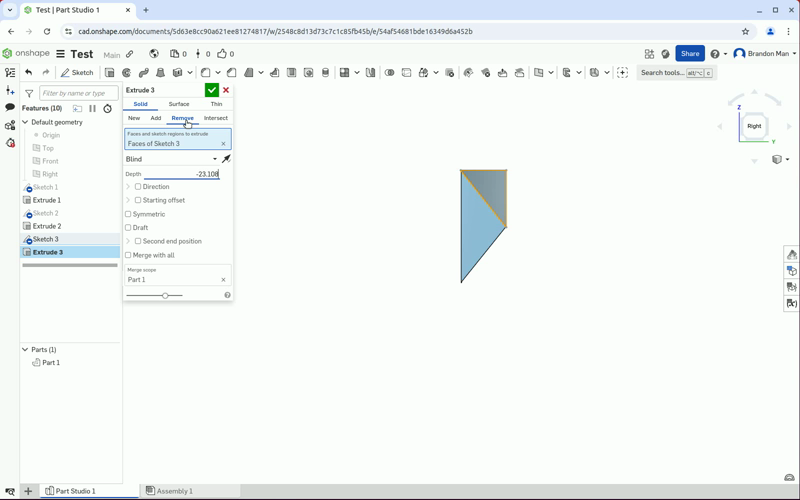
key(tab, 6)
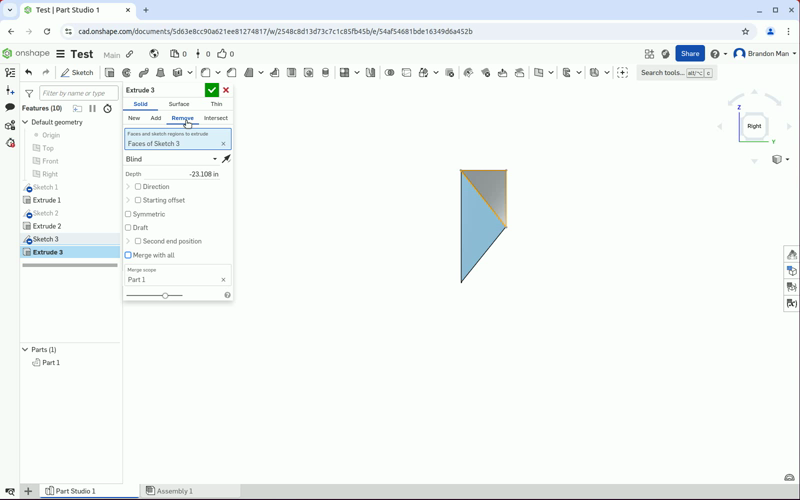
key(space)
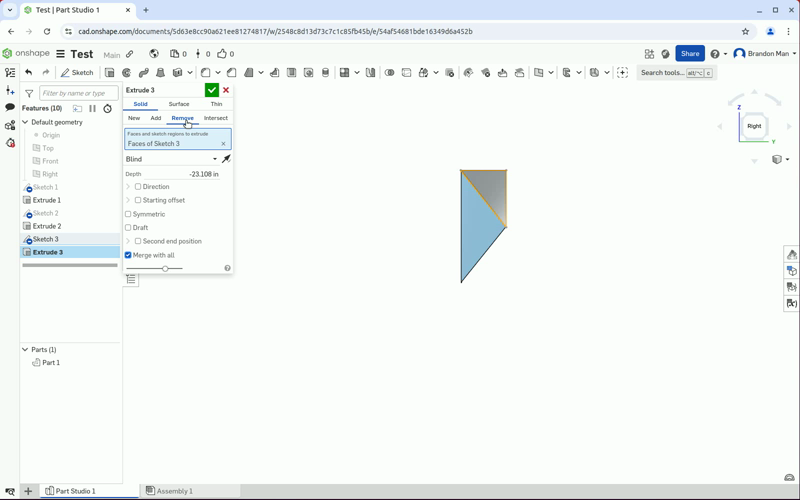
key(enter)
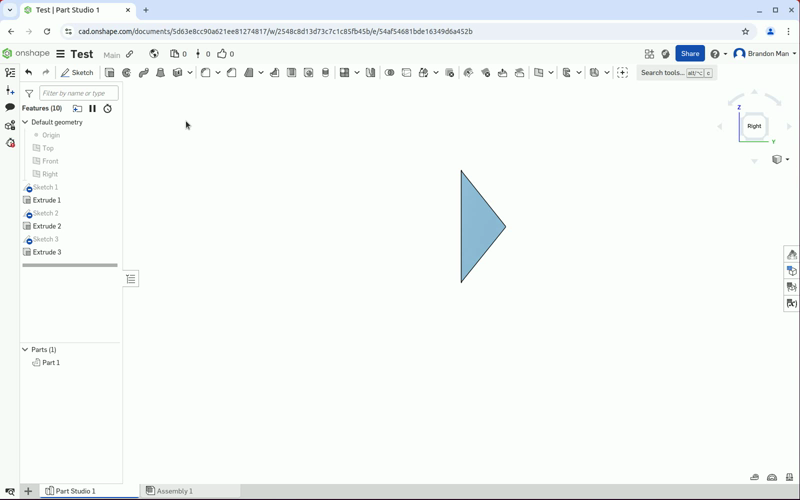
key(shift+h)
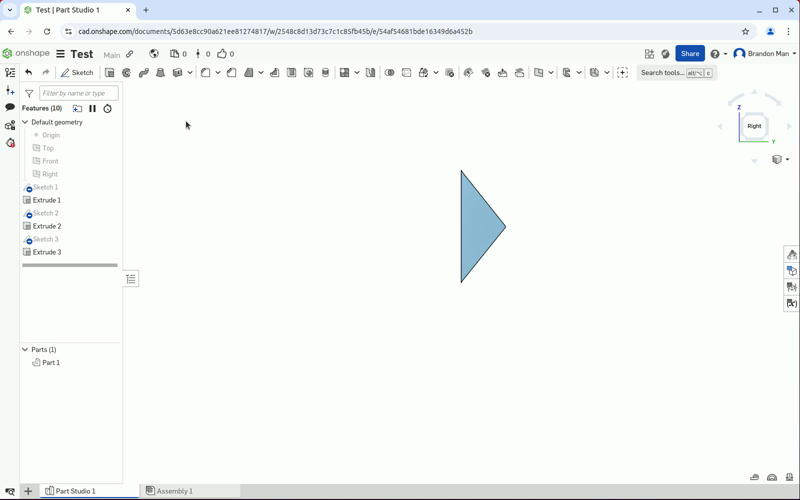
key(shift+h)
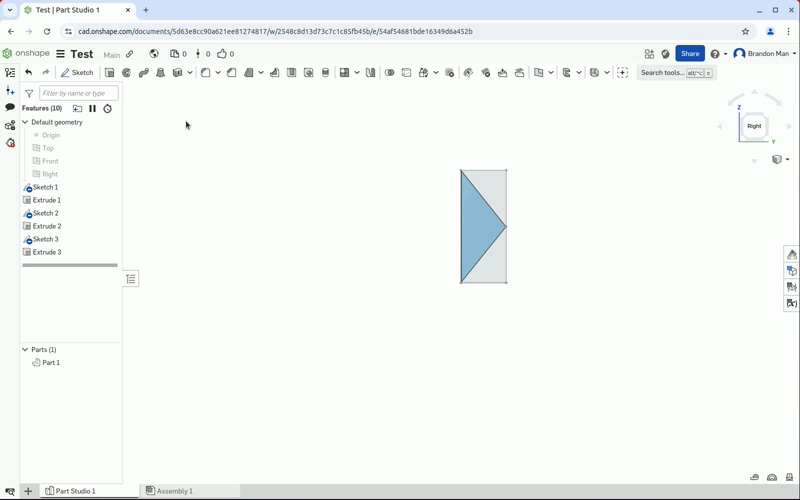
key(shift+7)
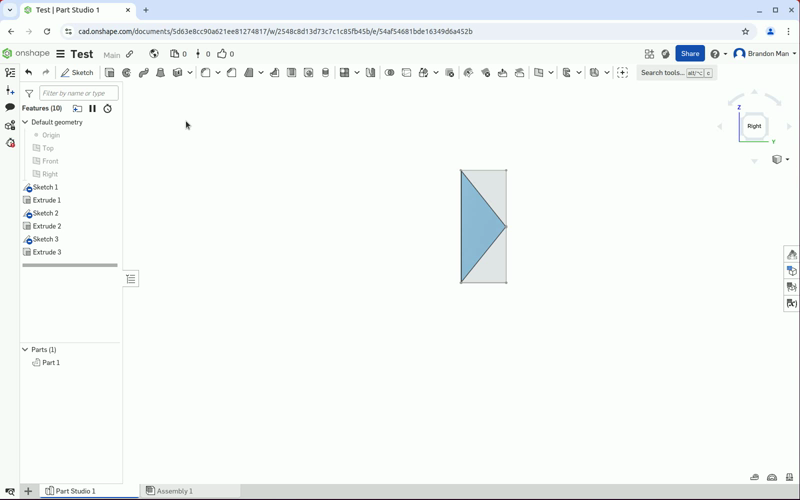
key(right, 2)
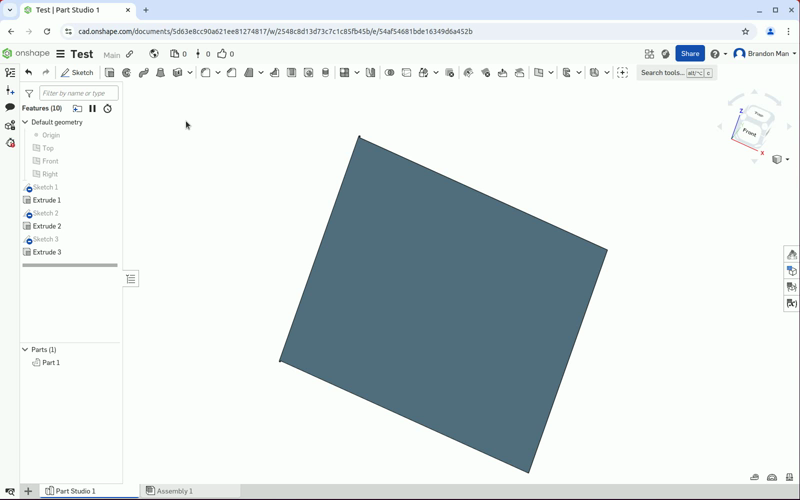
key(down, 2)
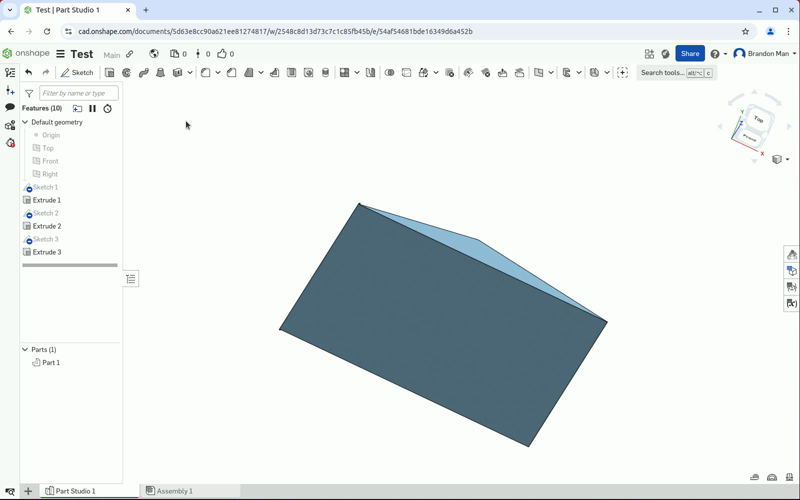
key(up, 2)
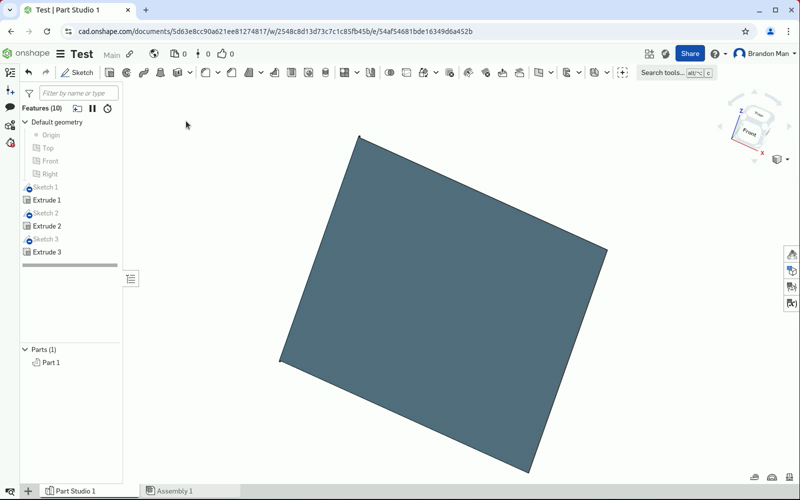
key(left, 2)
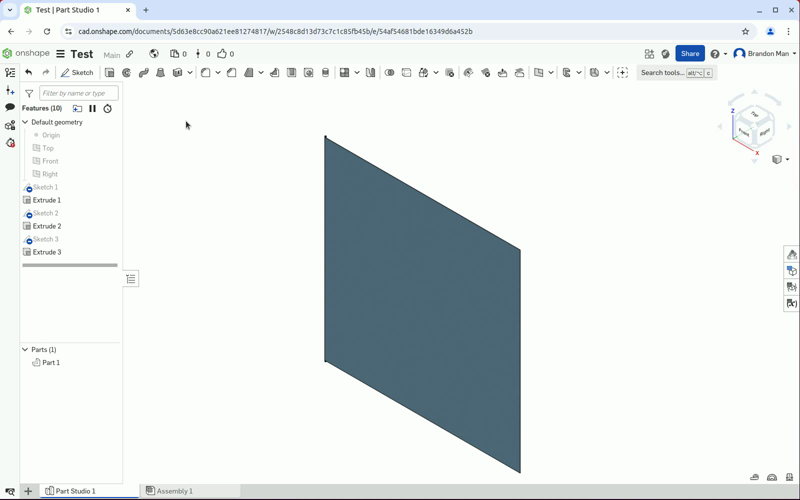
mouse_move(73, 189)
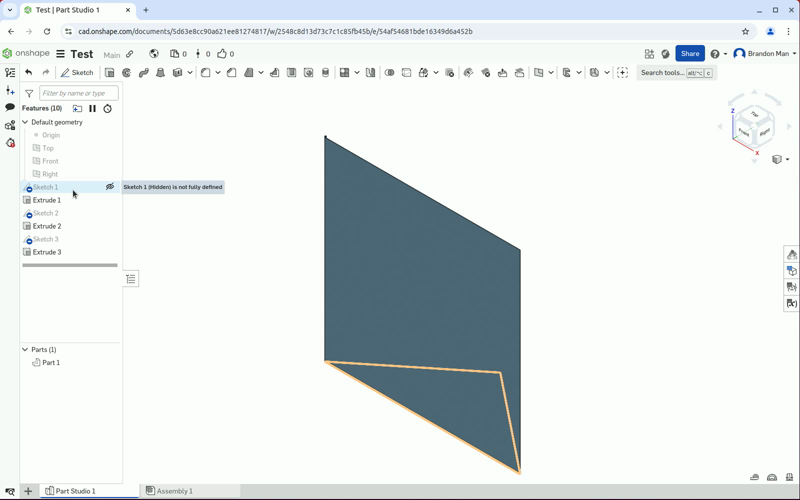
click(73, 189)